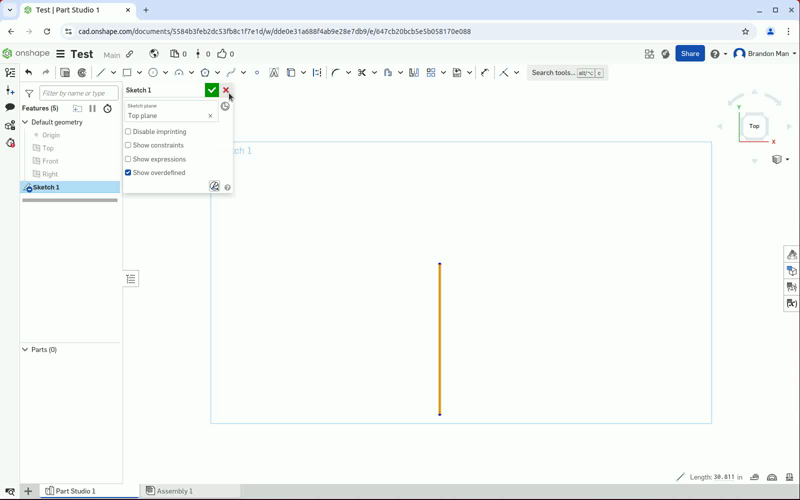
key(shift+h)
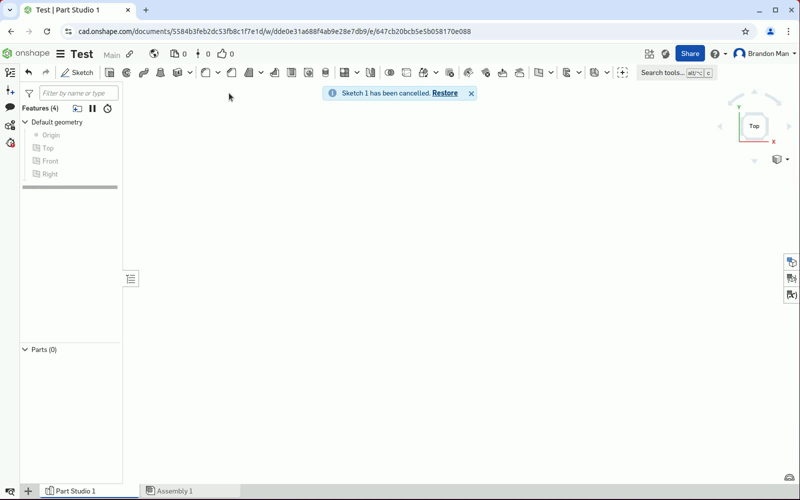
mouse_move(73, 352)
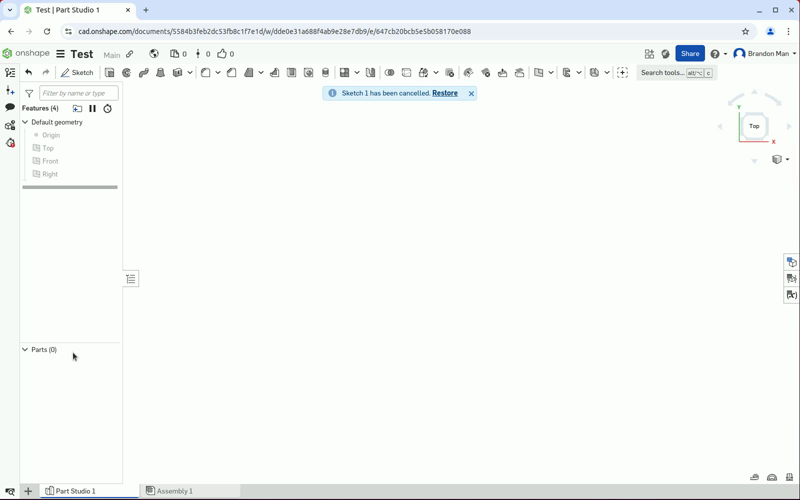
key(y)
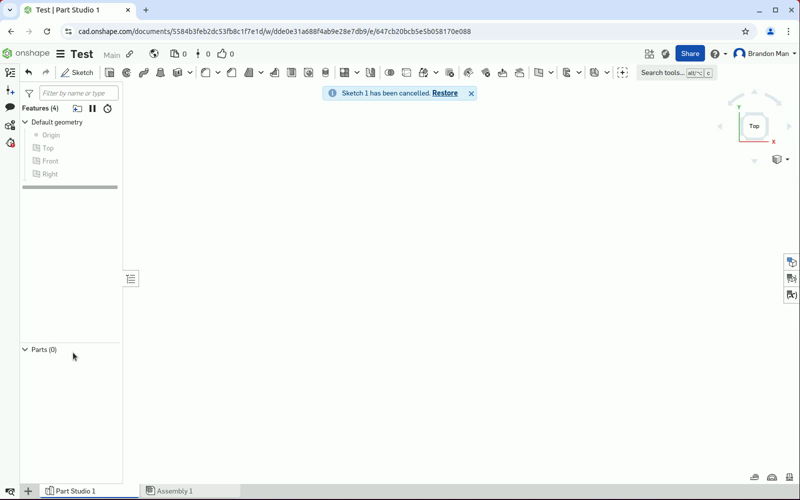
key(shift+p)
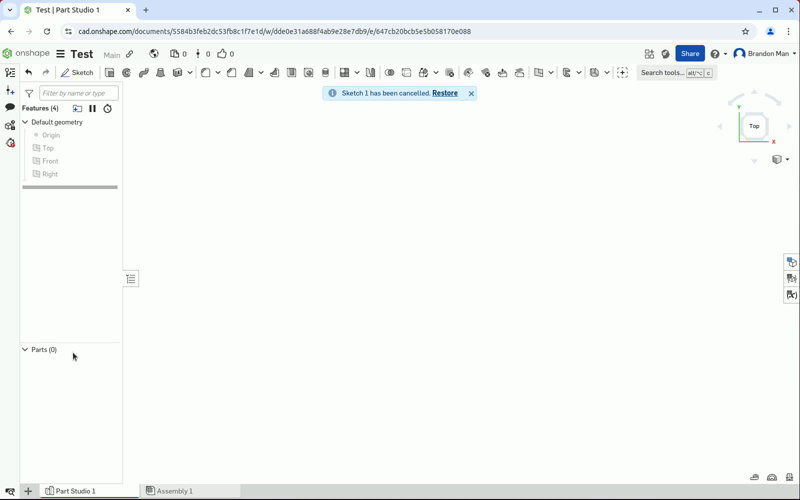
key(space)
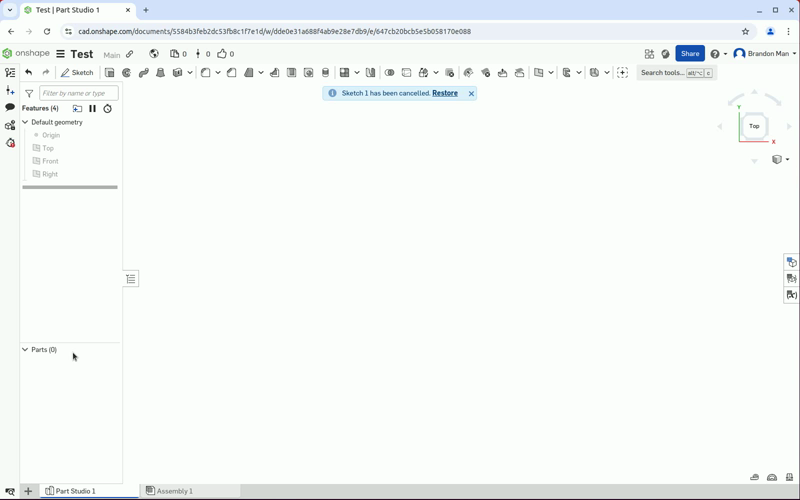
key_down(shift)
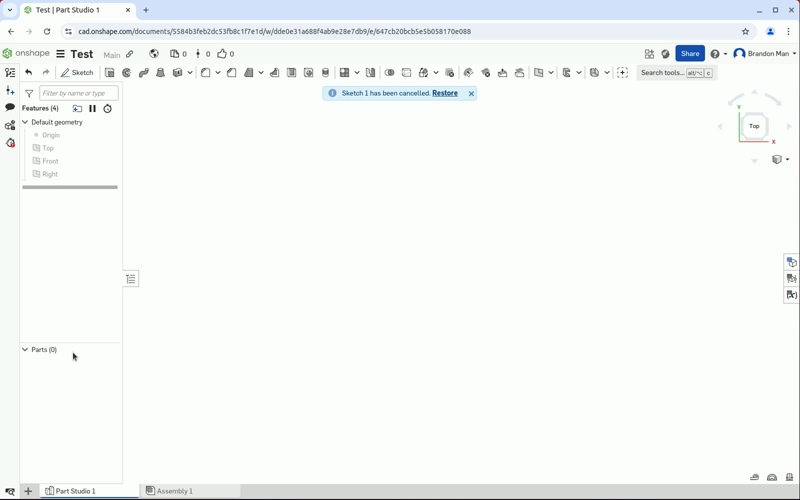
key(up)
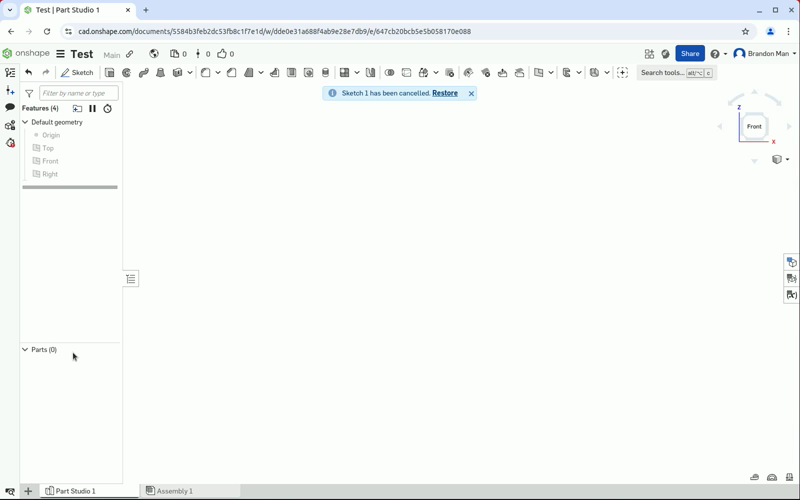
key_up(shift)
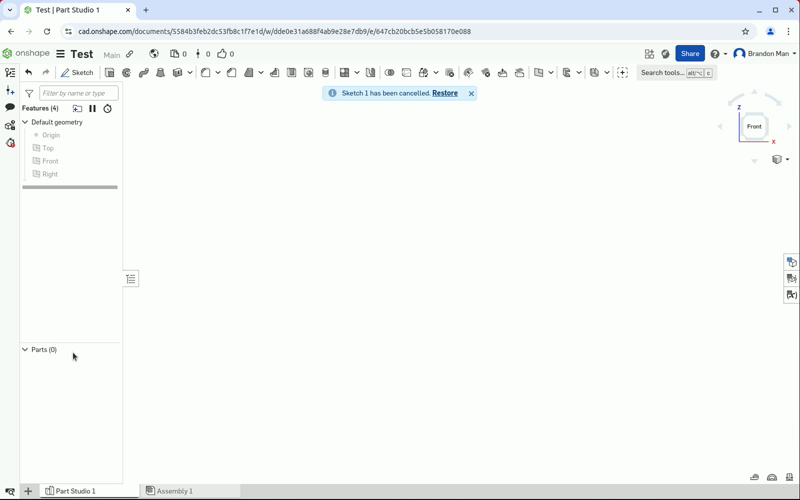
mouse_move(73, 352)
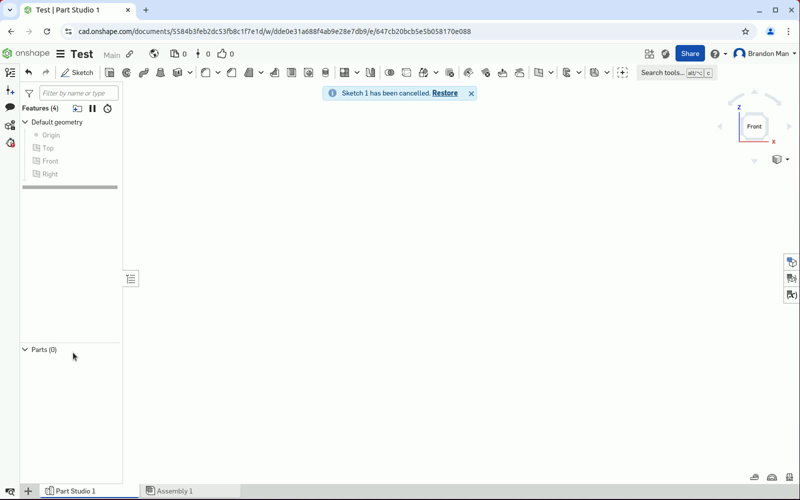
key(shift+y)
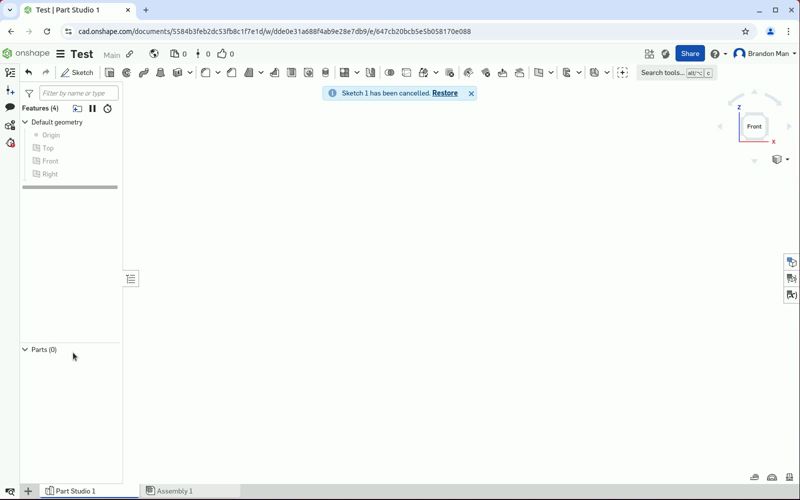
key(shift+s)
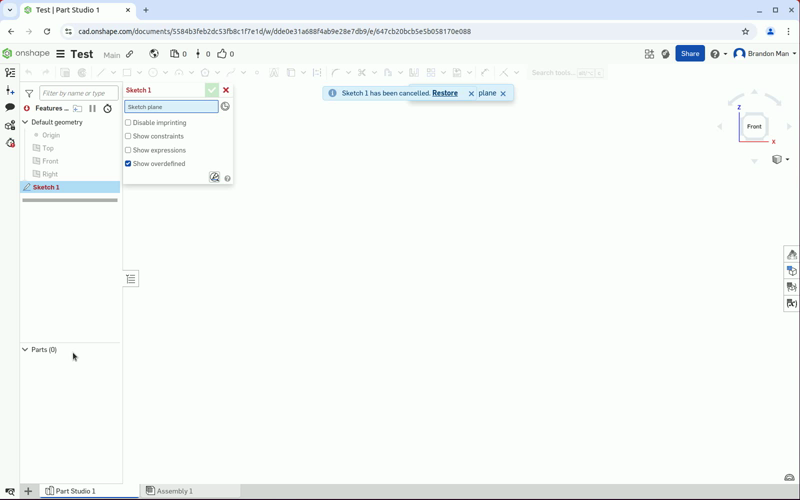
mouse_move(73, 163)
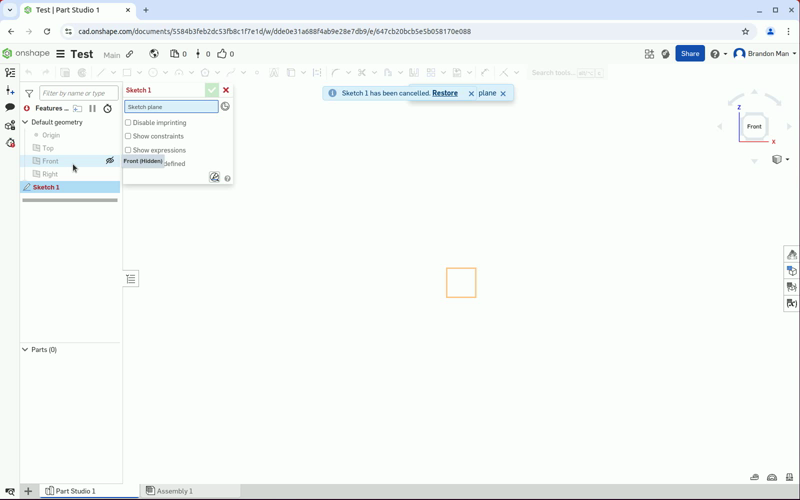
click(73, 163)
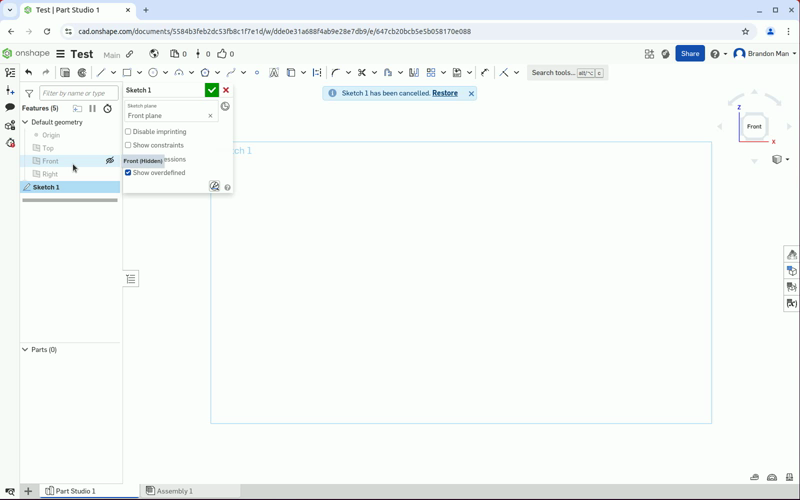
mouse_move(73, 352)
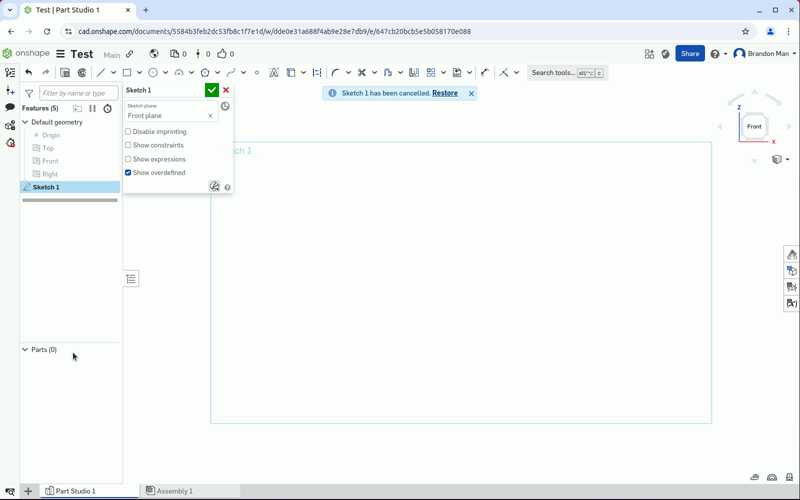
key(y)
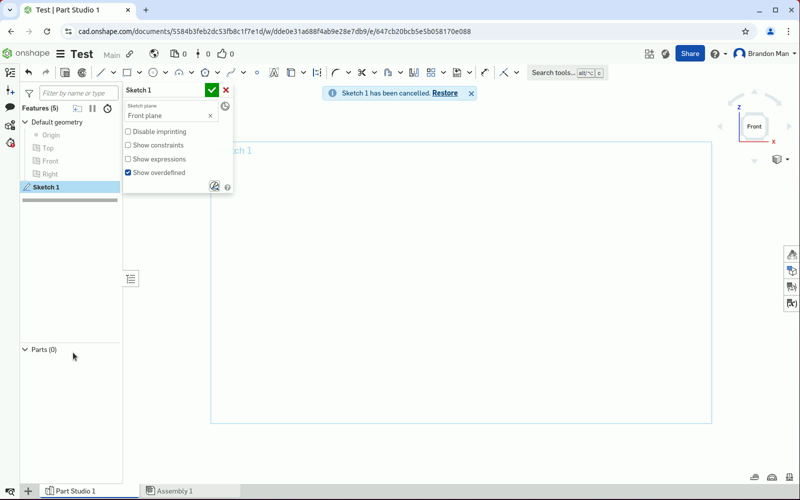
key(l)
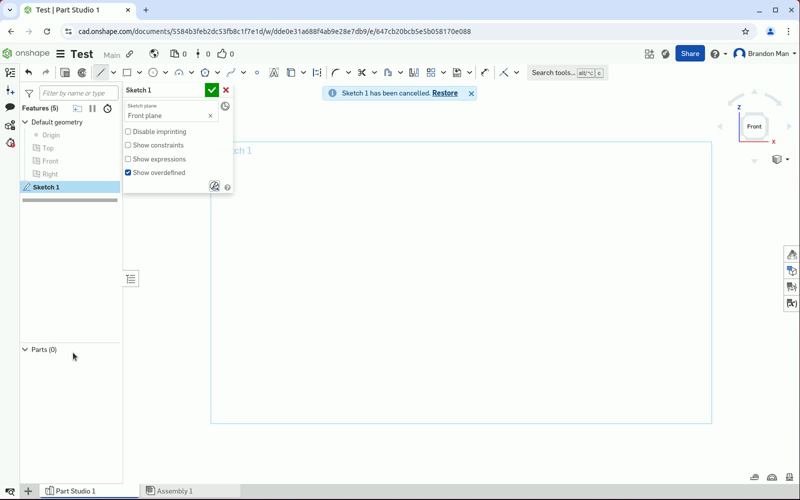
key_down(shift)
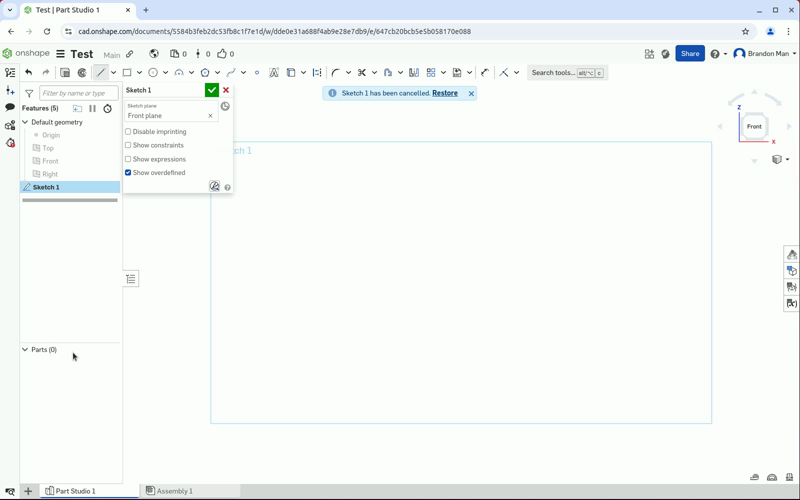
mouse_move(460, 282)
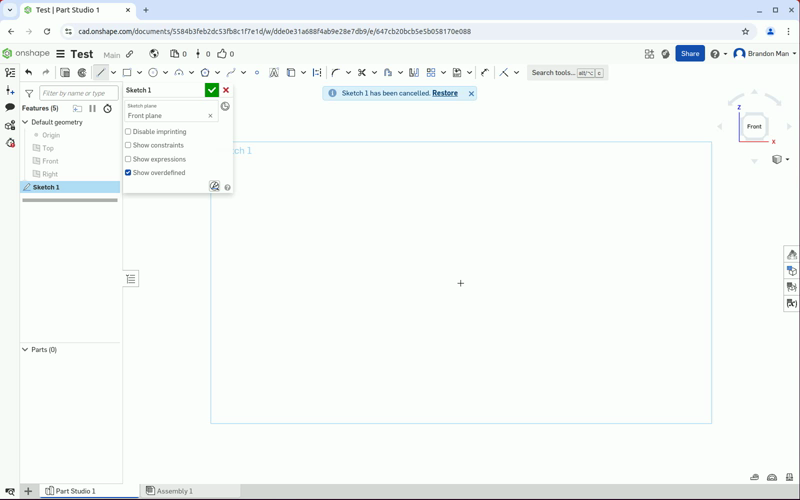
click(460, 282)
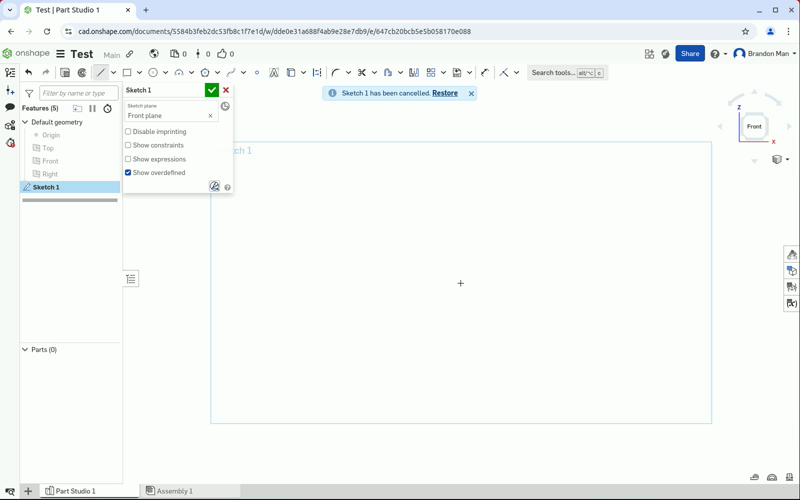
key_up(shift)
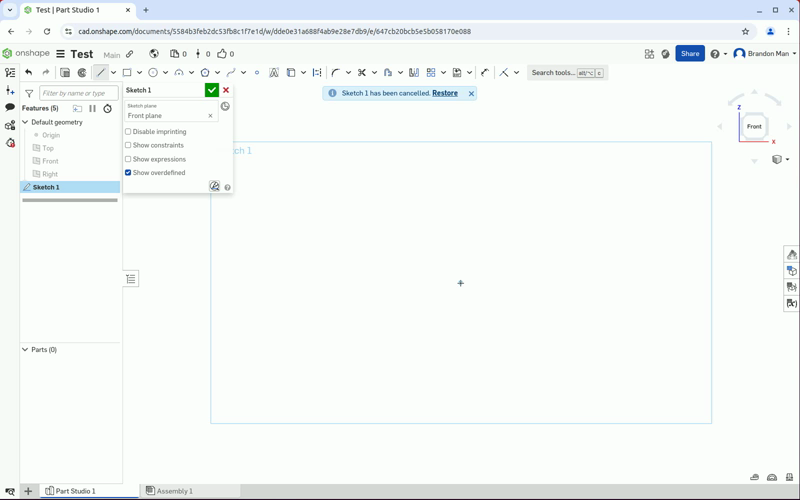
key_down(shift)
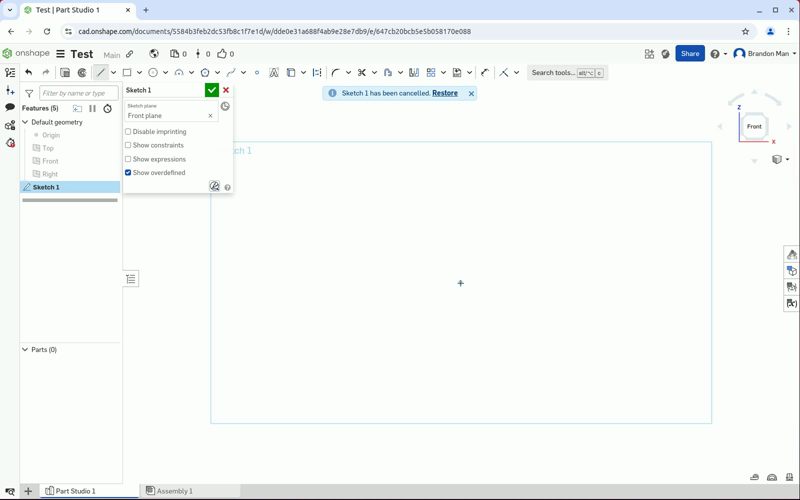
mouse_move(540, 282)
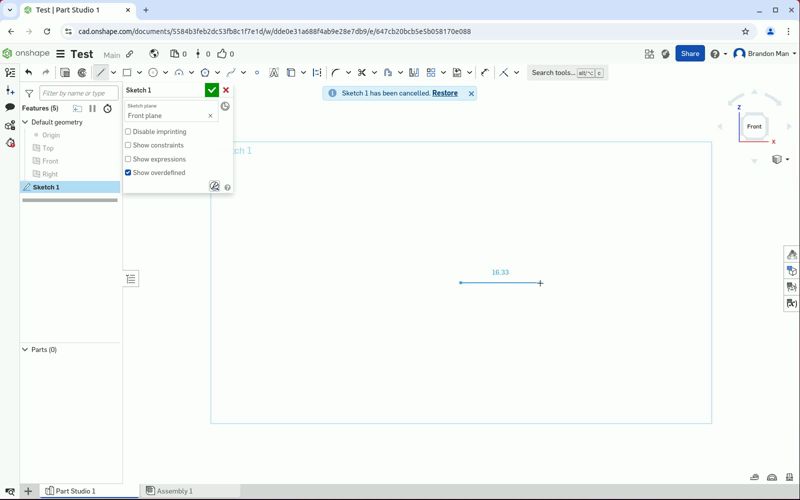
click(540, 282)
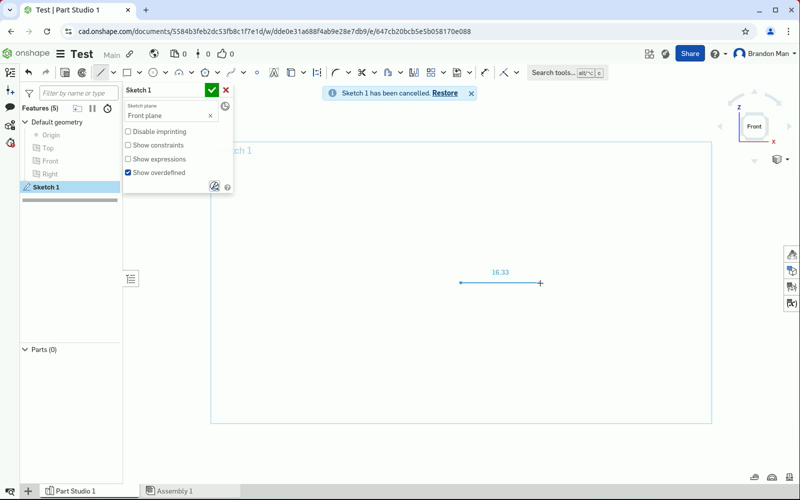
key_up(shift)
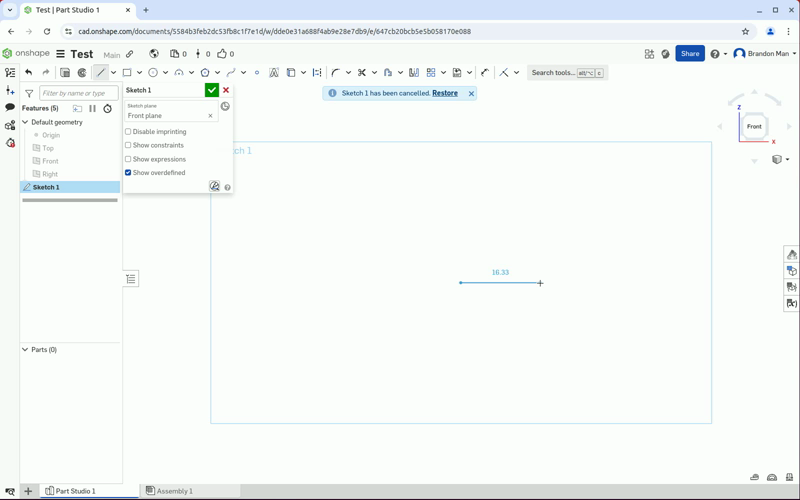
key_down(shift)
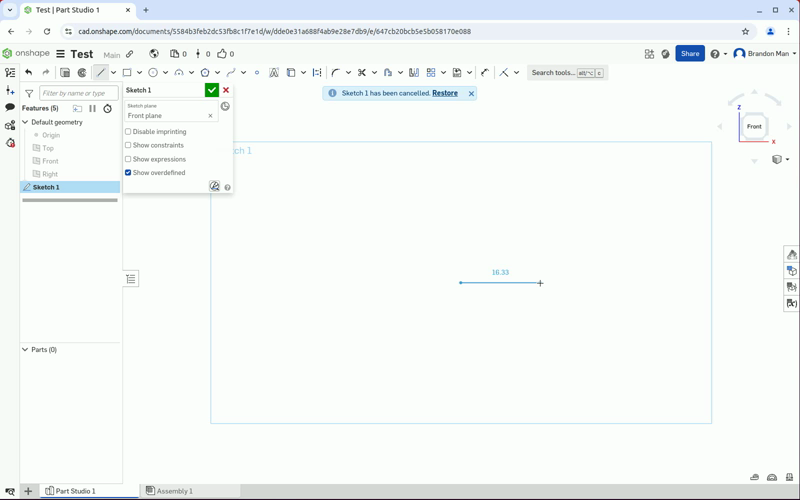
mouse_move(540, 170)
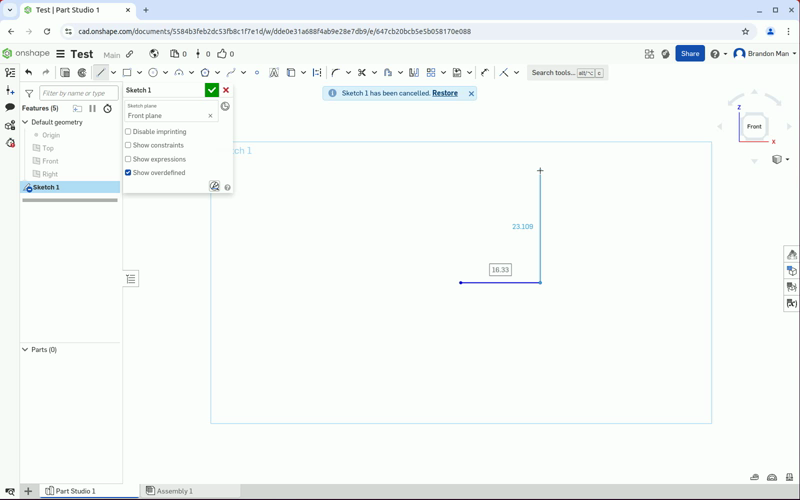
click(540, 170)
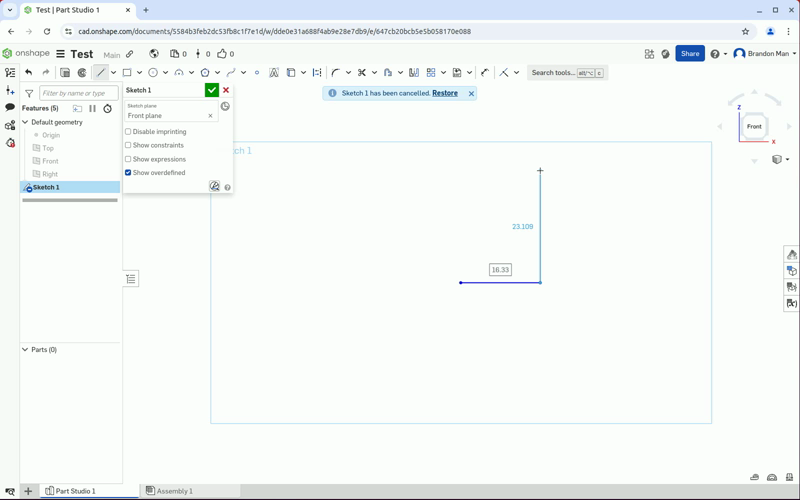
key_up(shift)
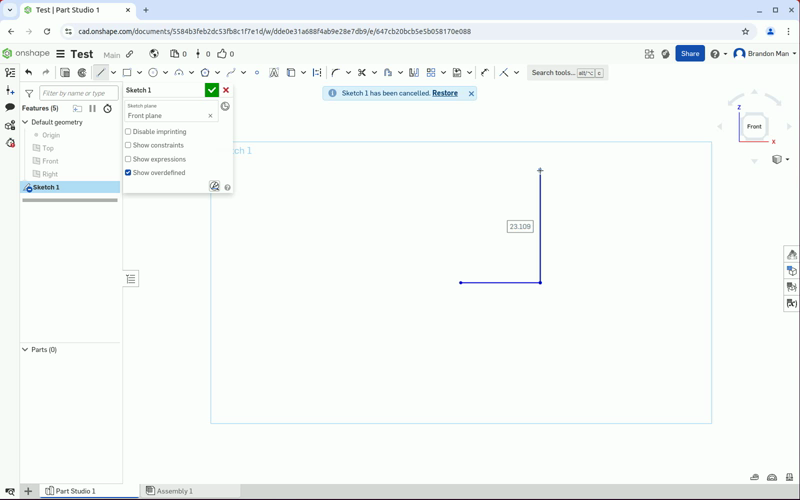
key_down(shift)
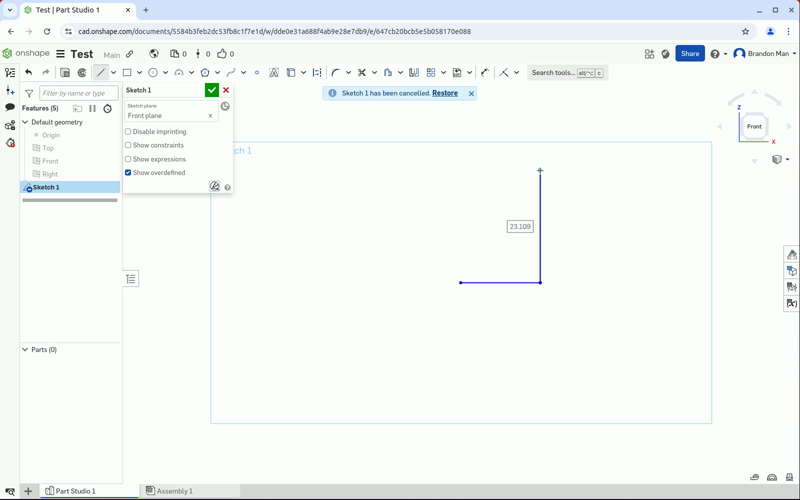
mouse_move(460, 170)
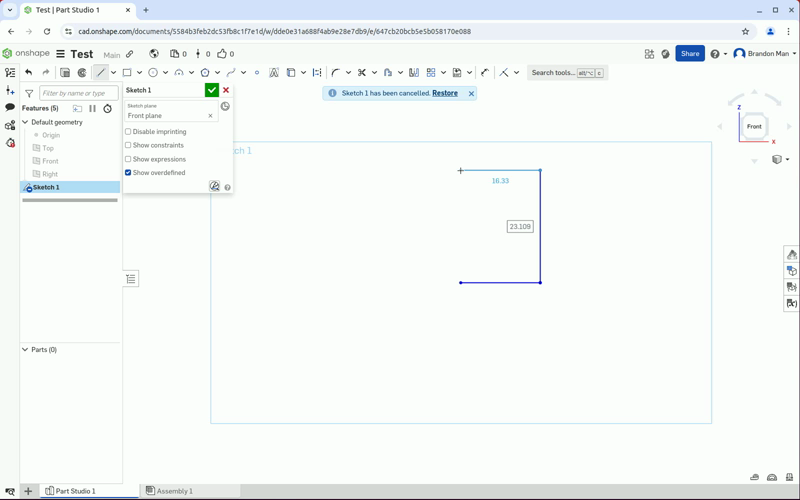
click(460, 170)
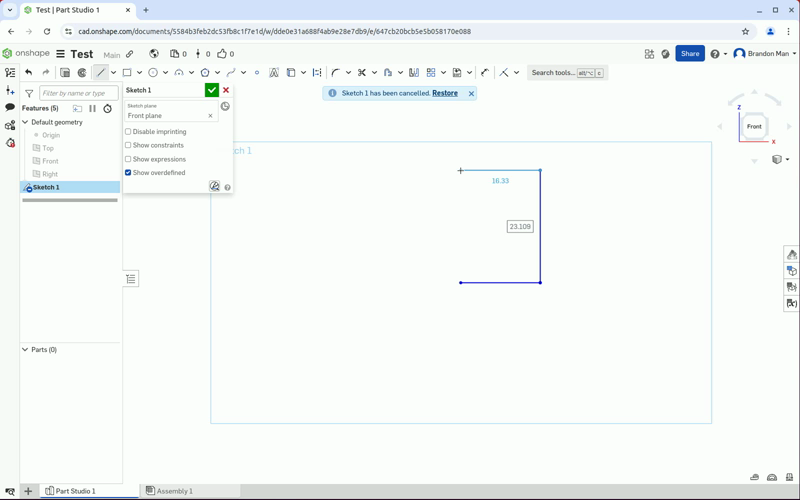
key_up(shift)
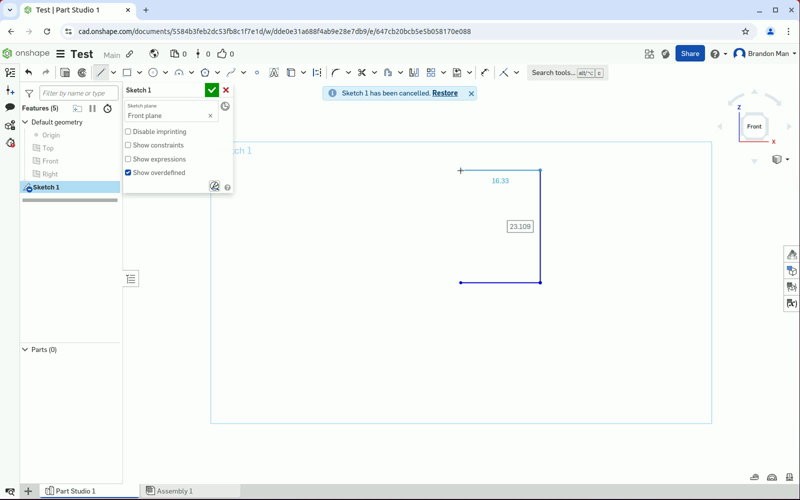
key_down(shift)
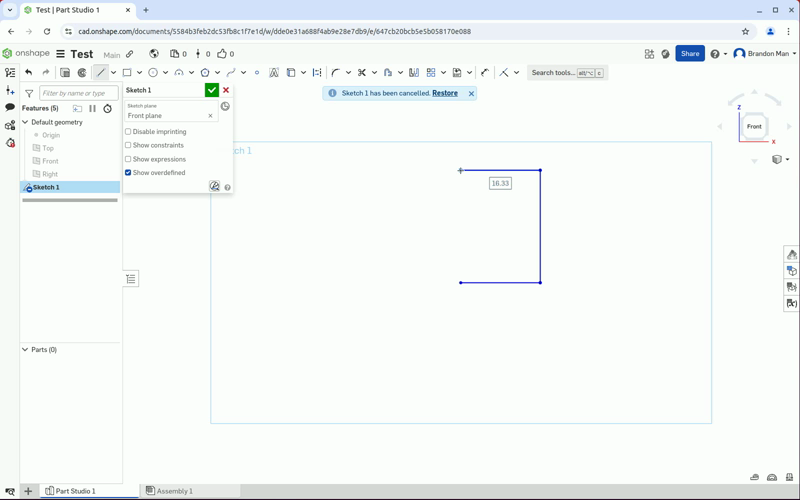
mouse_move(460, 282)
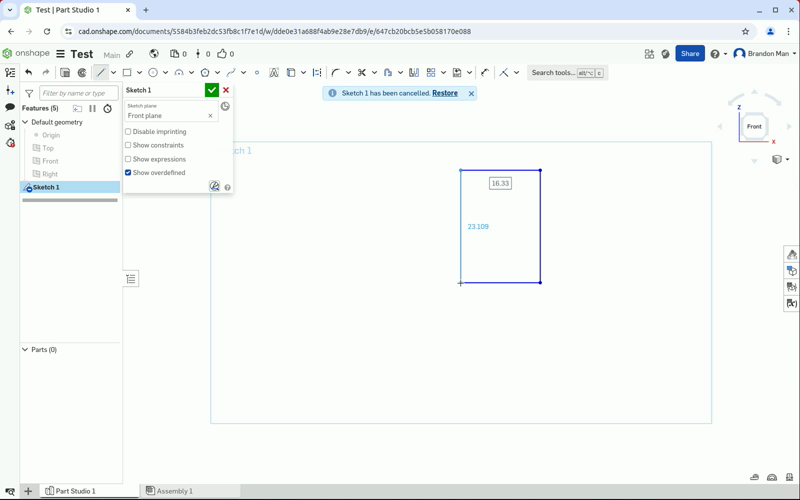
key_up(shift)
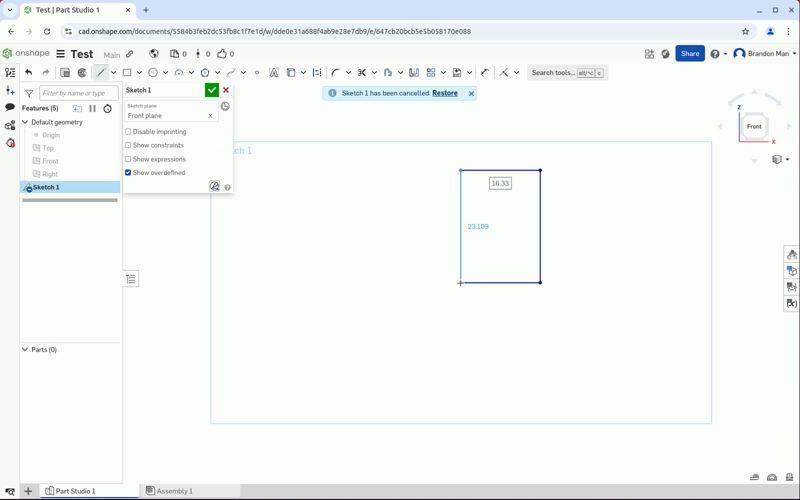
click(460, 282)
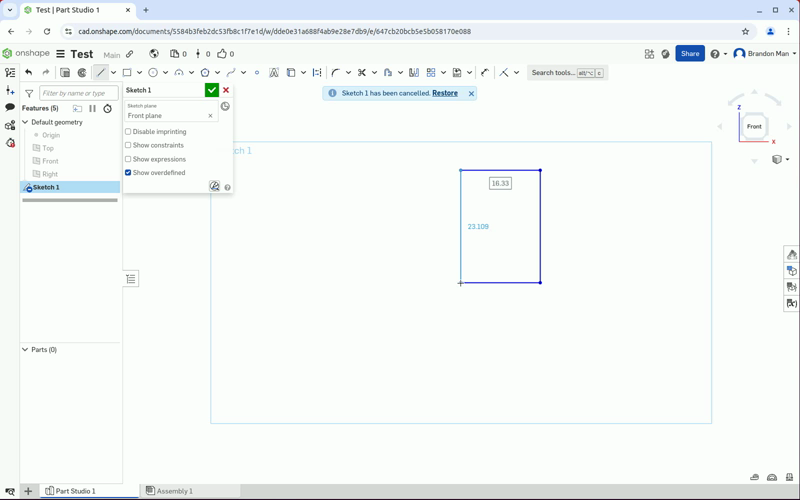
key(esc)
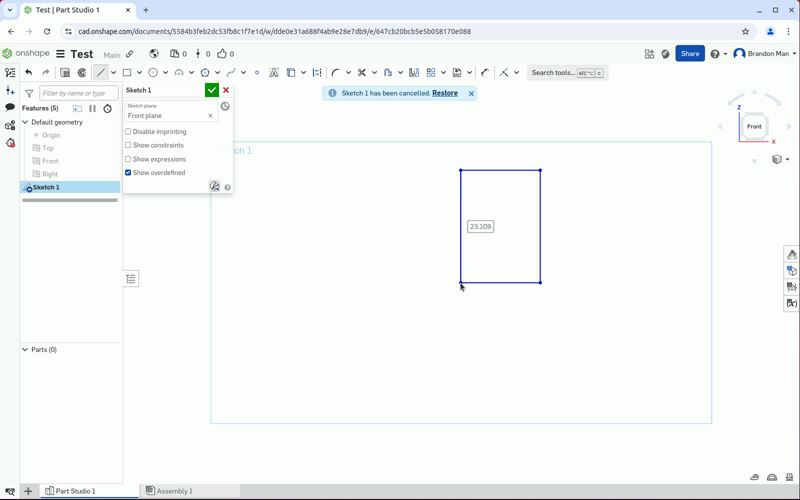
mouse_move(498, 244)
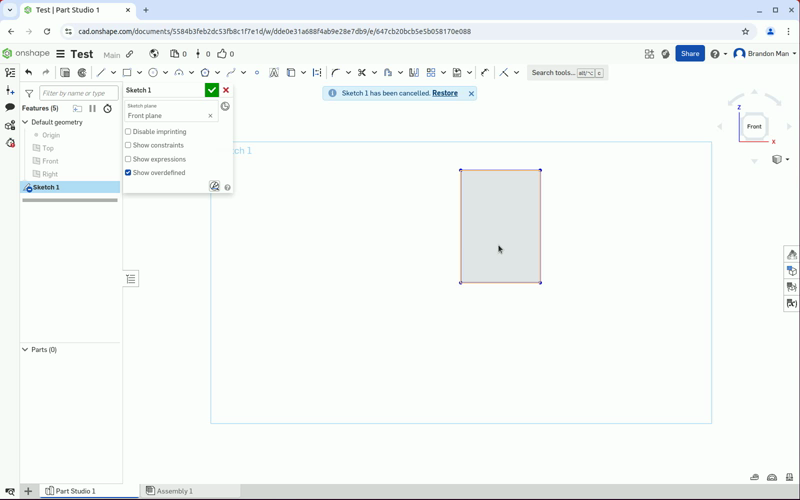
click(498, 244)
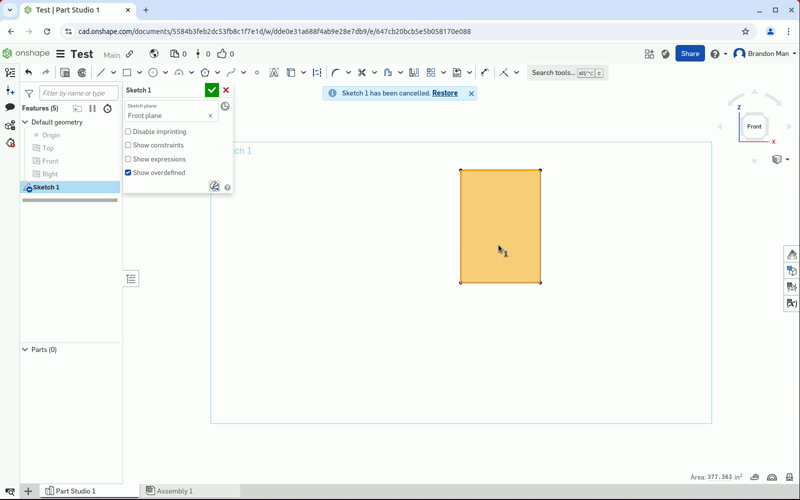
mouse_move(73, 352)
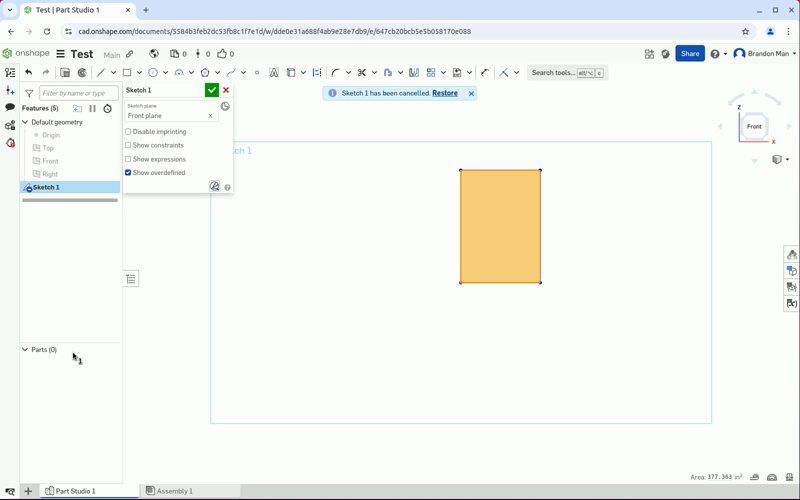
key(shift+y)
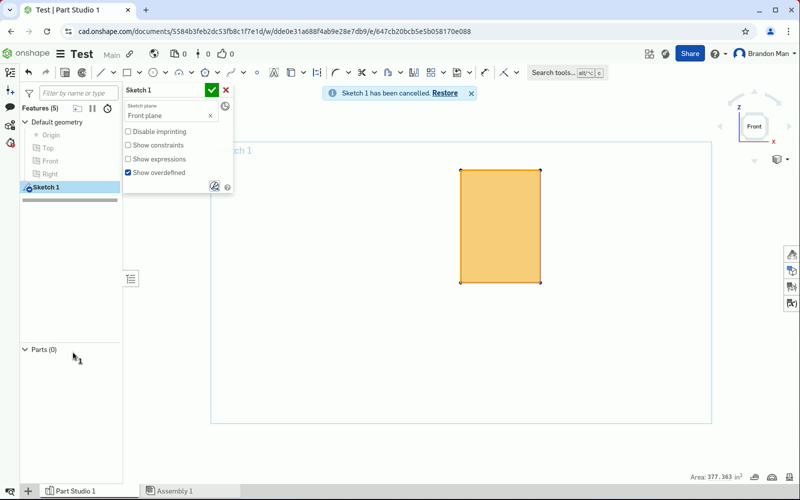
key(shift+e)
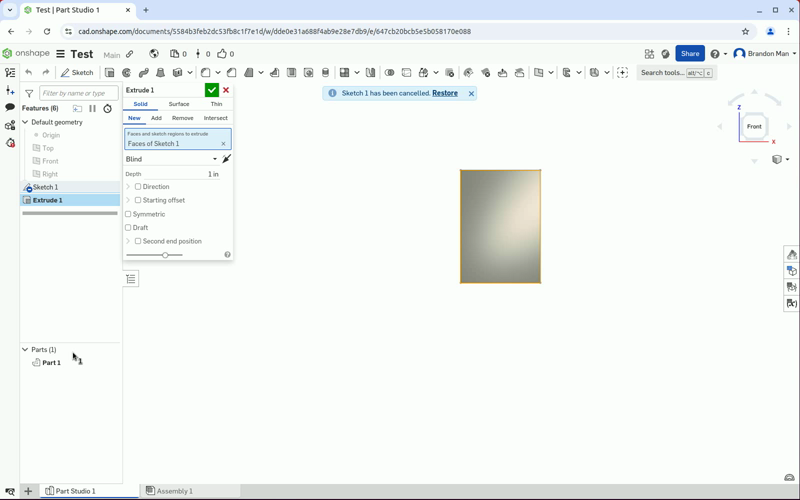
mouse_move(143, 106)
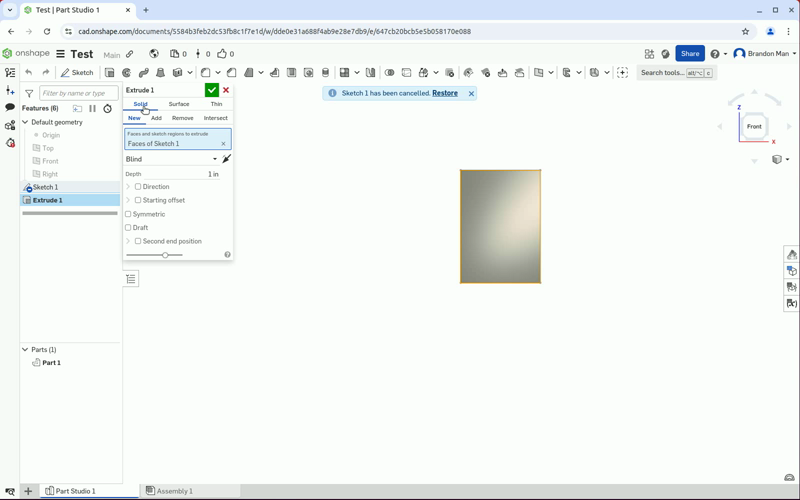
click(143, 106)
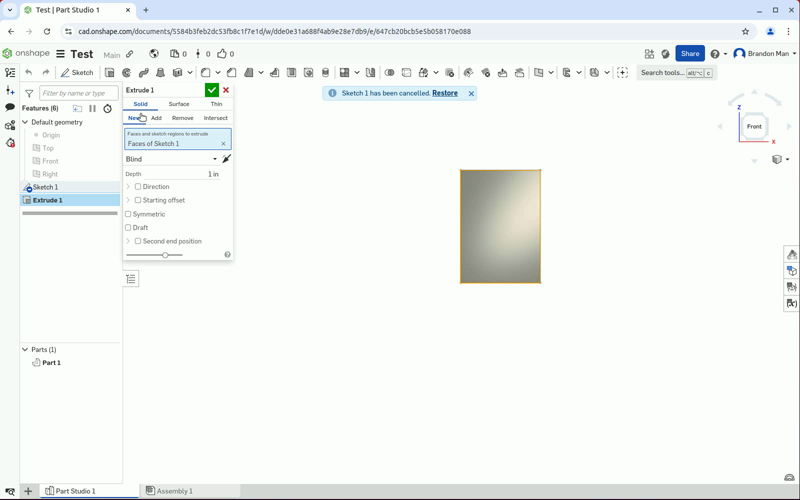
mouse_move(137, 120)
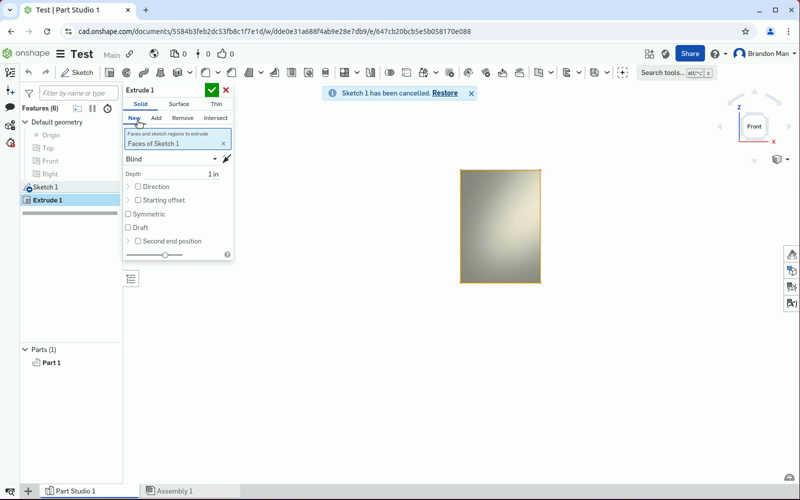
click(137, 120)
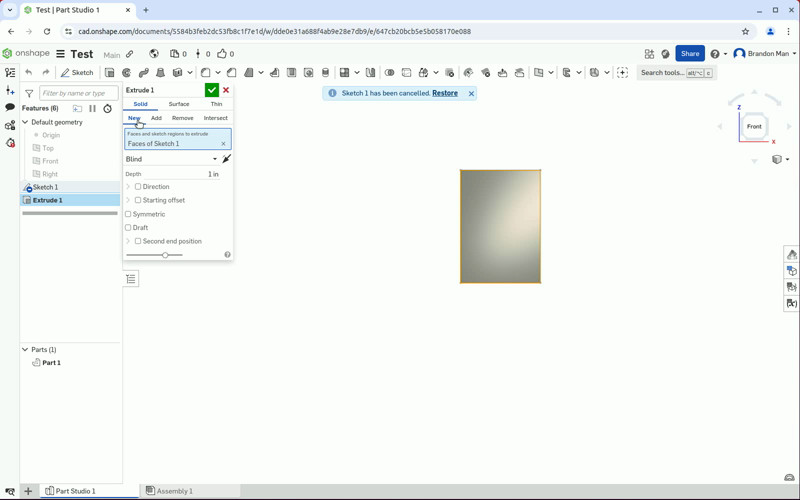
key(tab, 4)
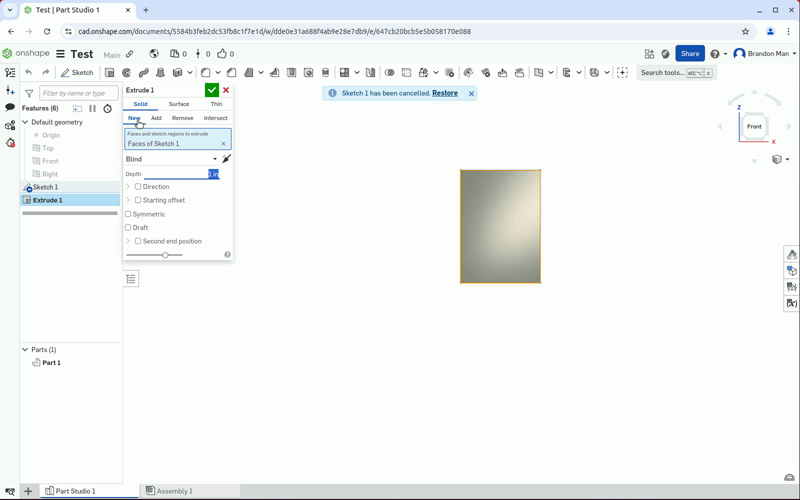
text(15.887)
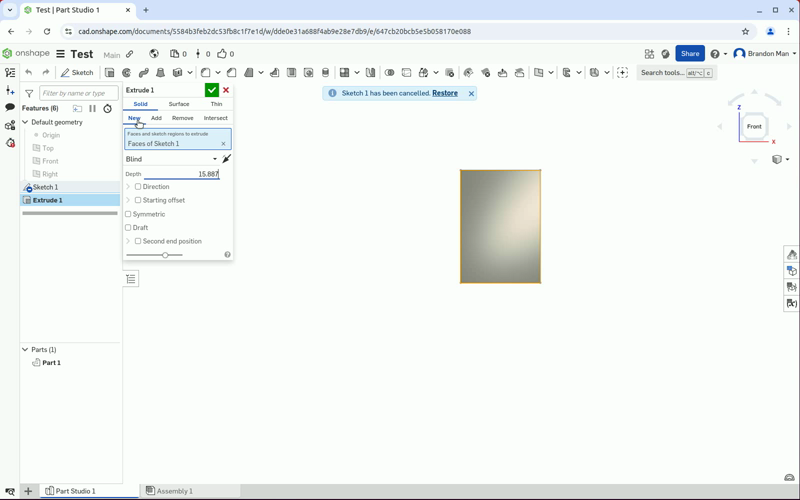
key(enter)
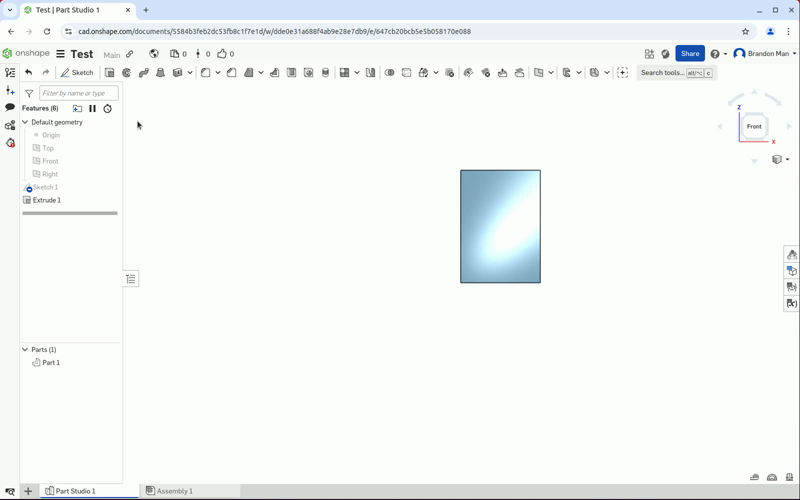
key(shift+h)
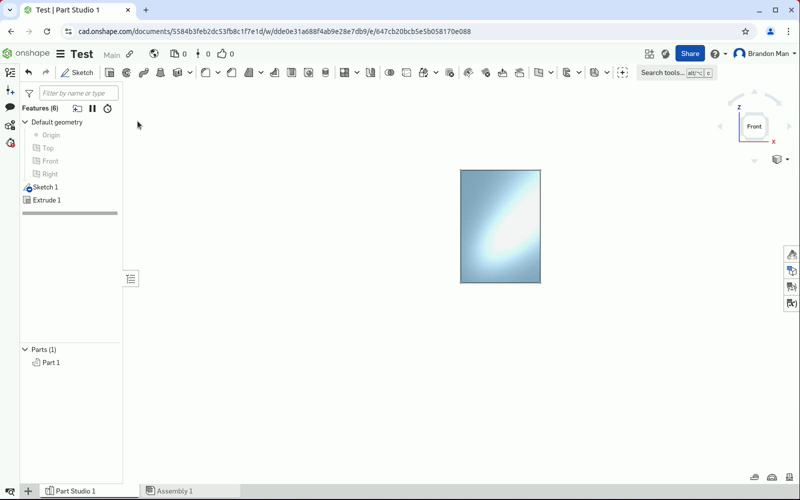
key(shift+h)
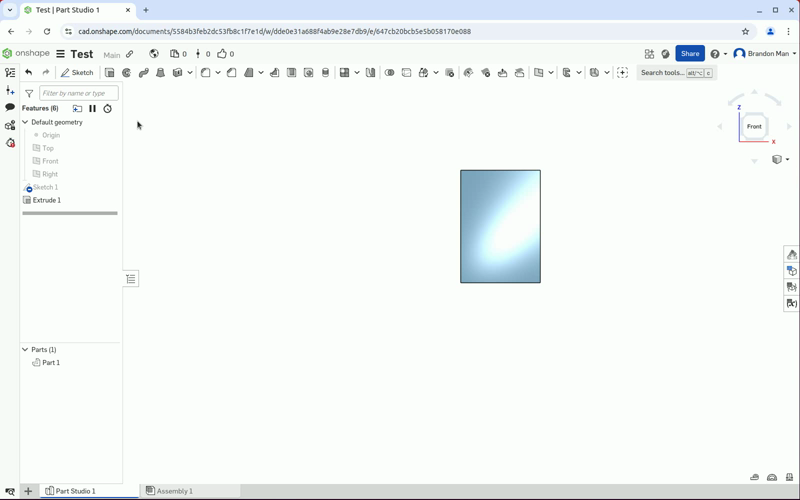
mouse_move(73, 189)
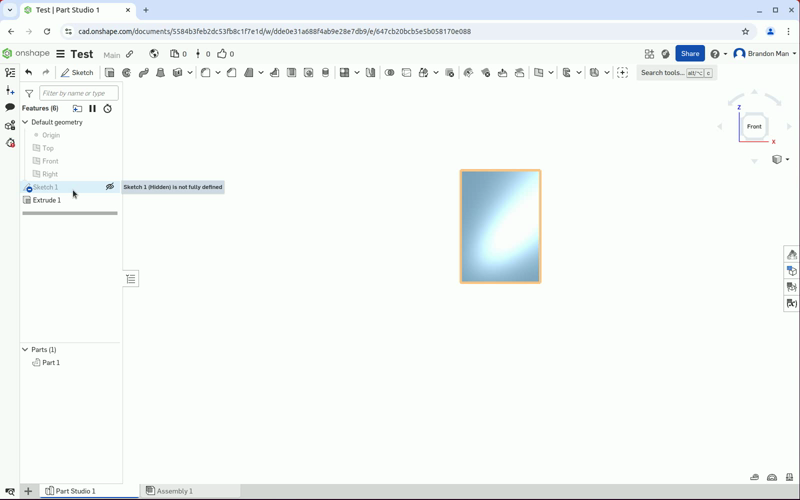
click(73, 189)
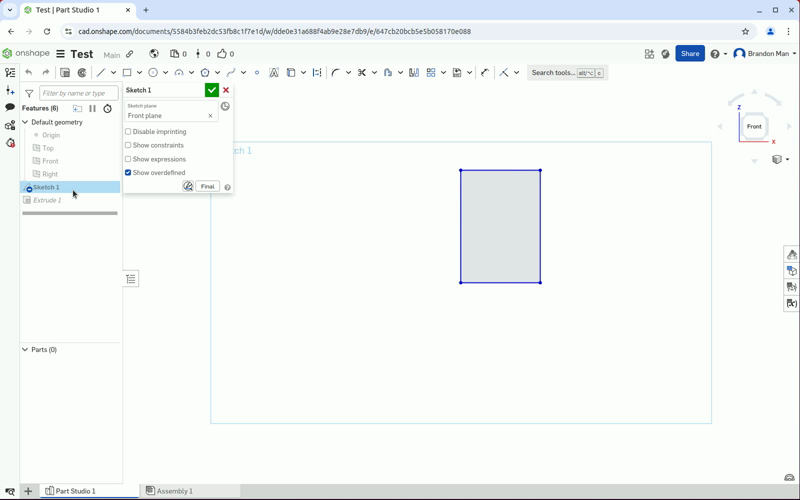
mouse_move(229, 92)
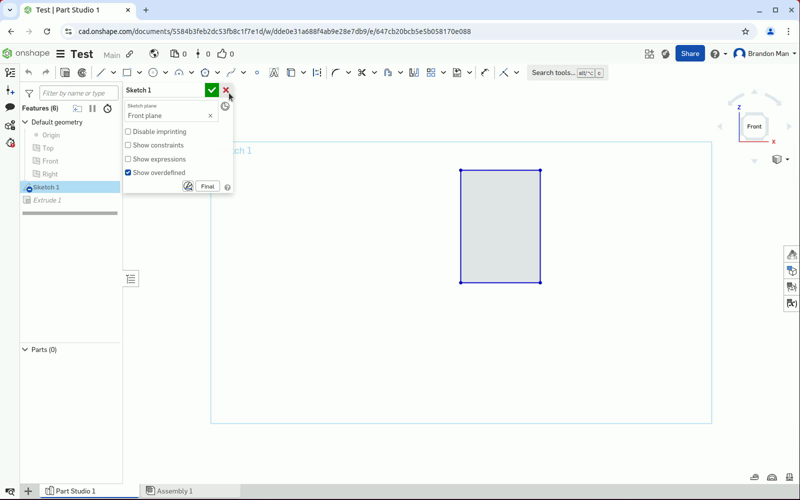
click(229, 92)
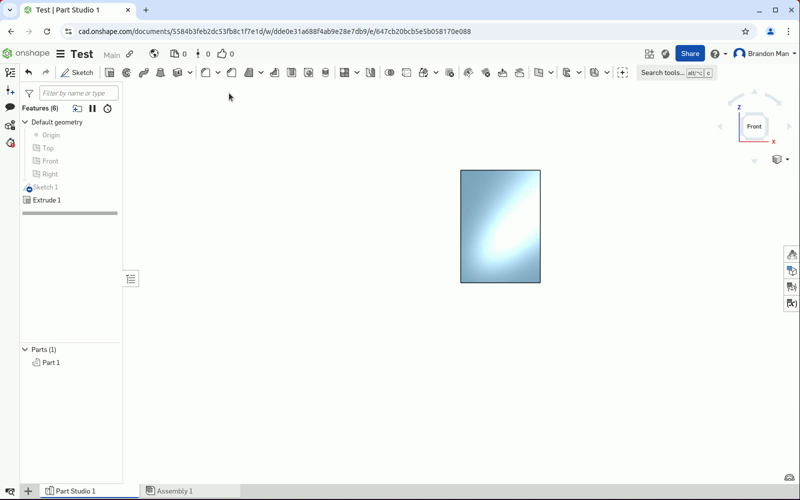
mouse_move(541, 75)
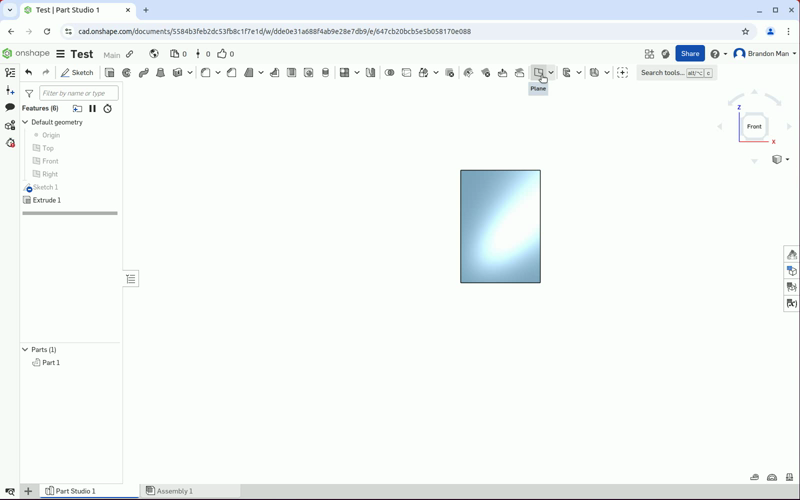
click(541, 75)
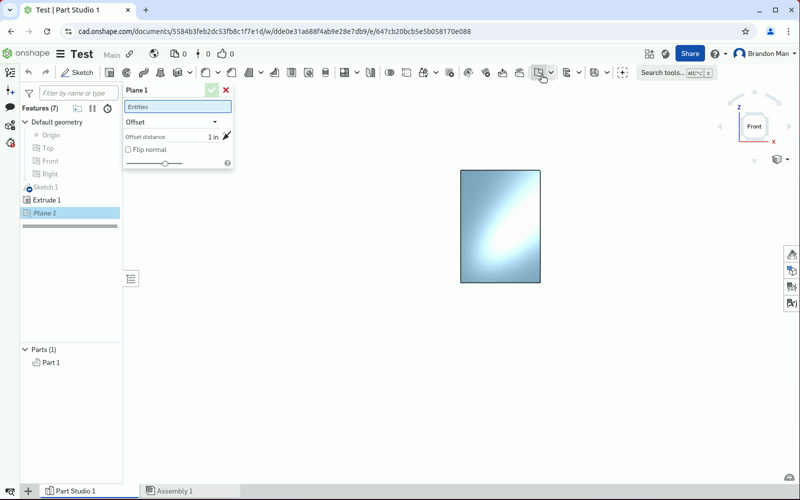
mouse_move(73, 163)
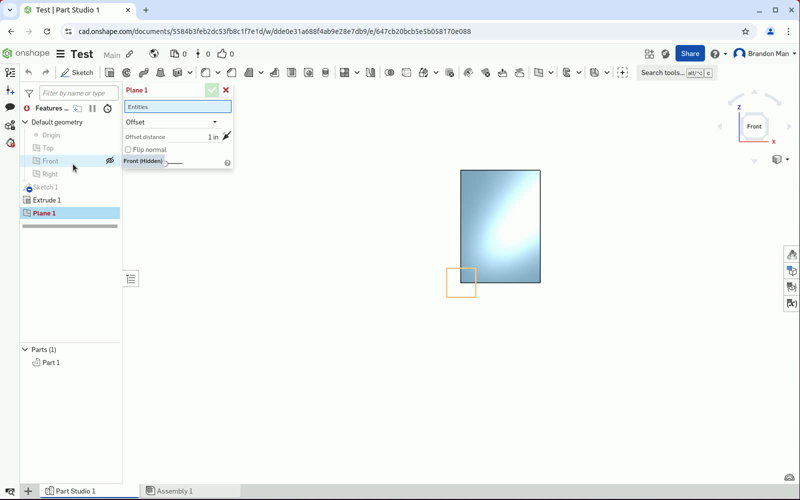
click(73, 163)
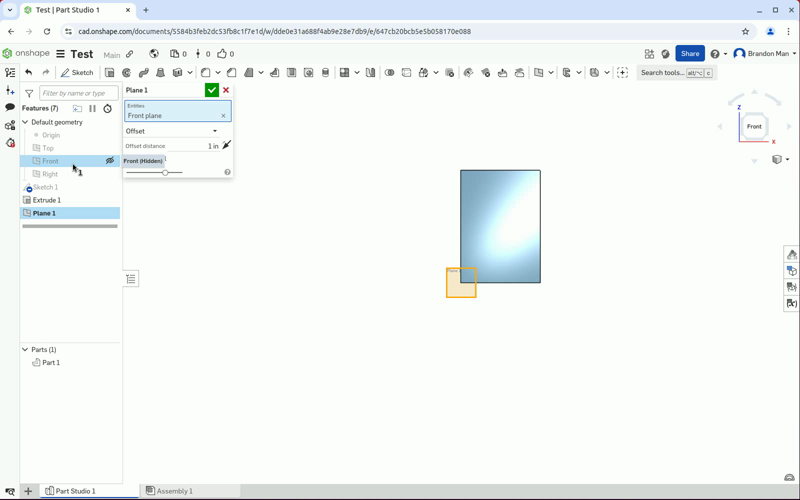
key(tab, 2)
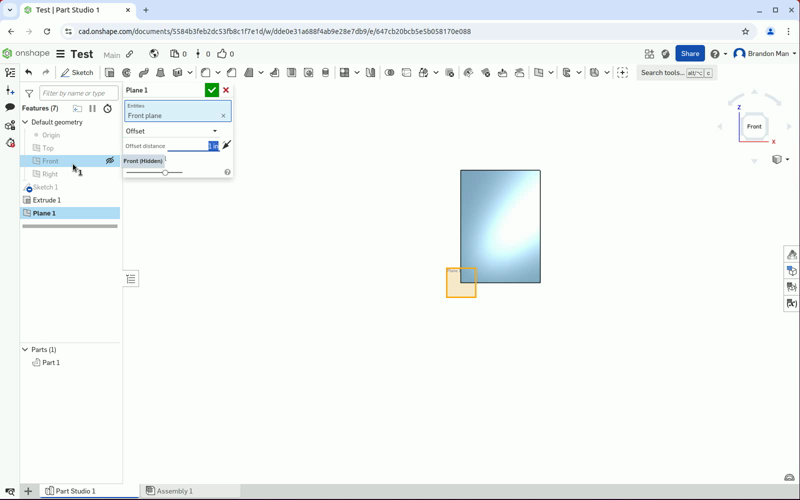
text(15.898)
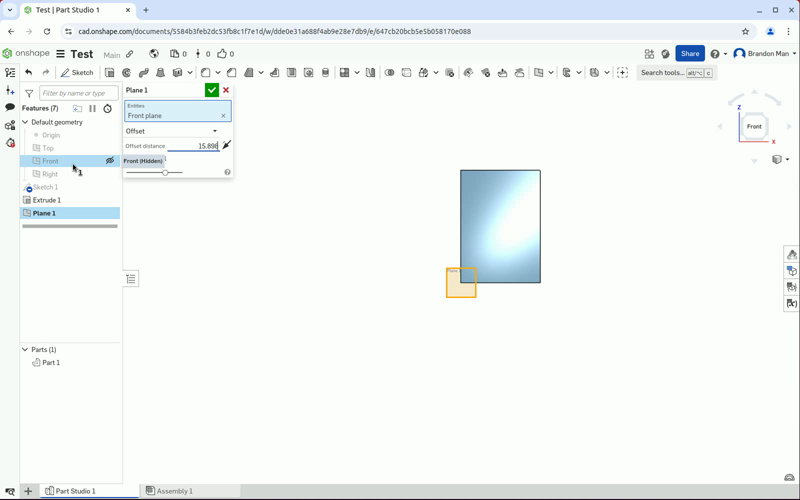
key(enter, 2)
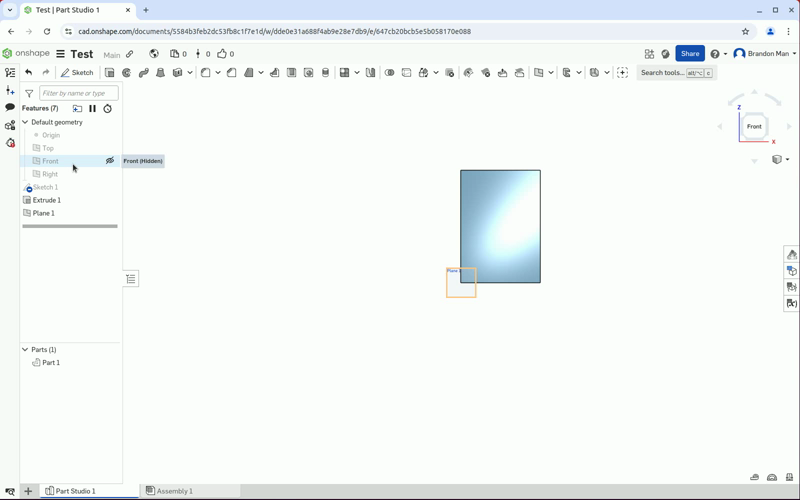
key(shift+s)
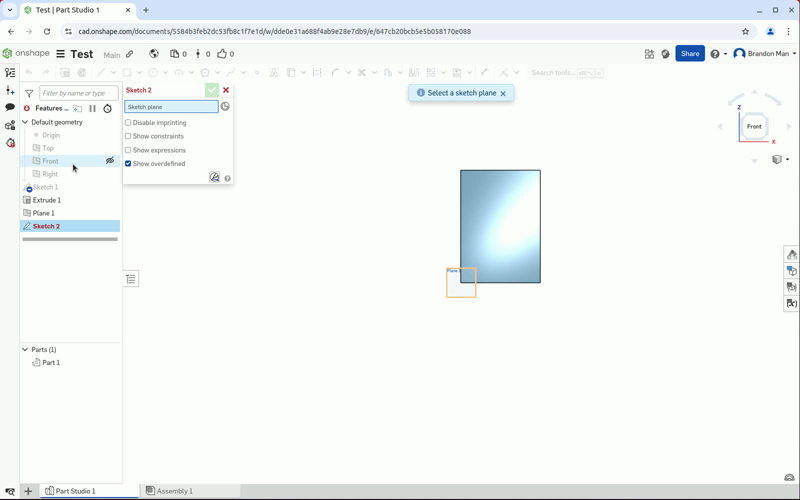
mouse_move(73, 215)
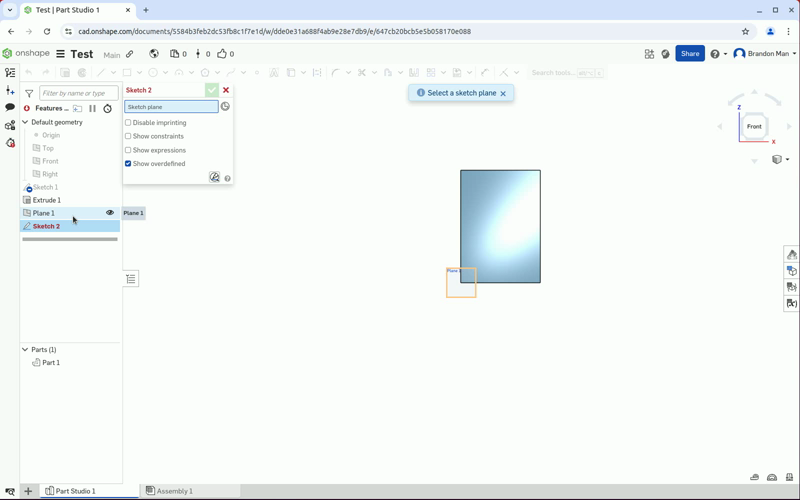
click(73, 215)
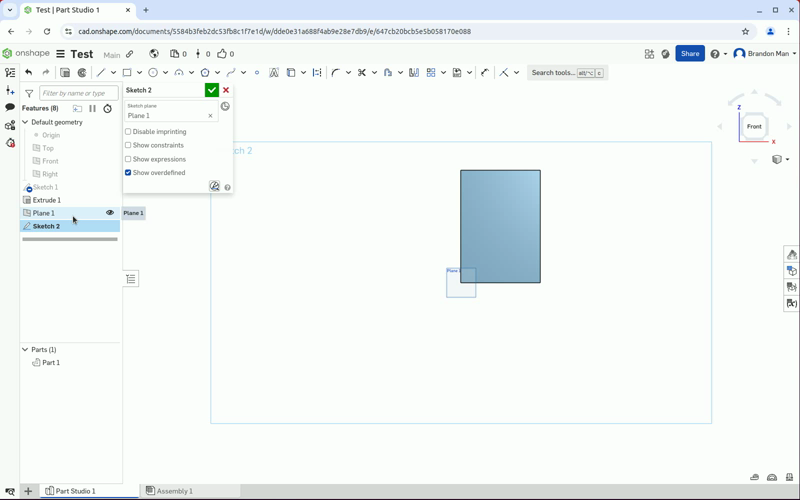
mouse_move(73, 352)
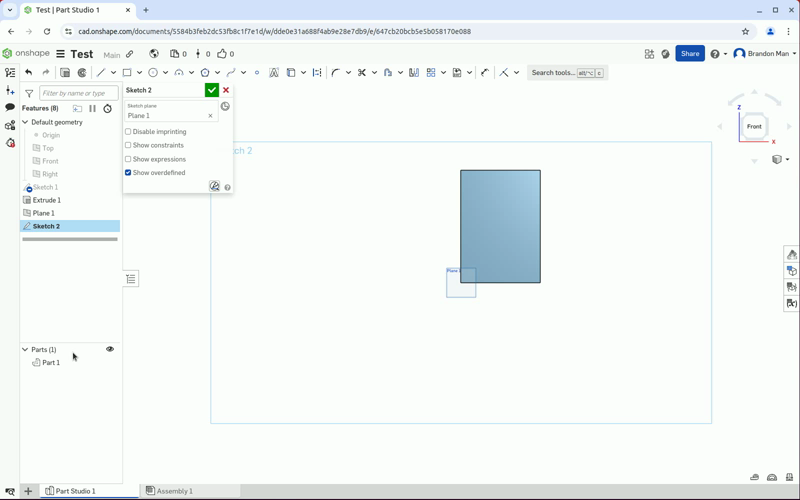
key(y)
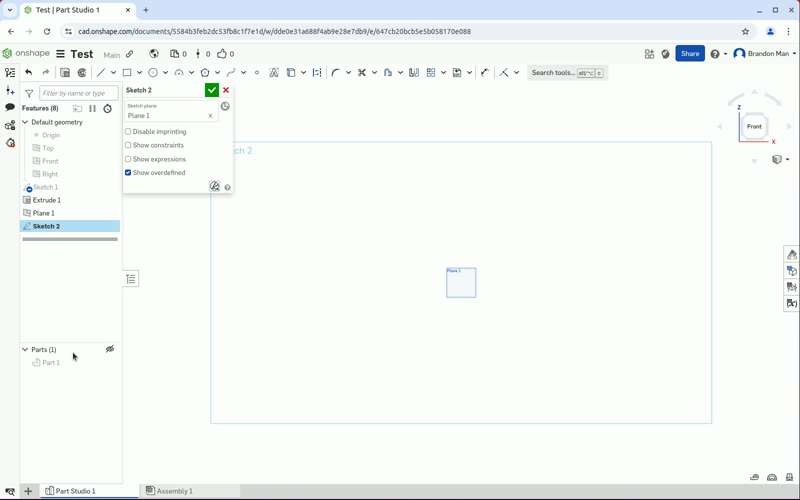
key(l)
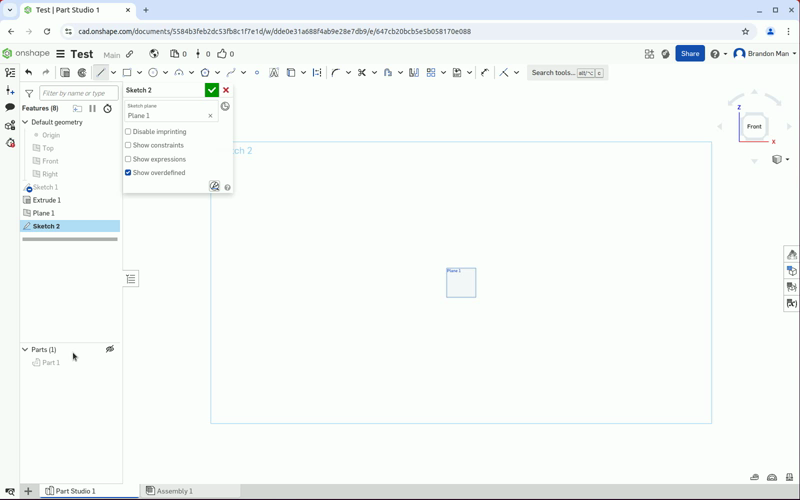
key_down(shift)
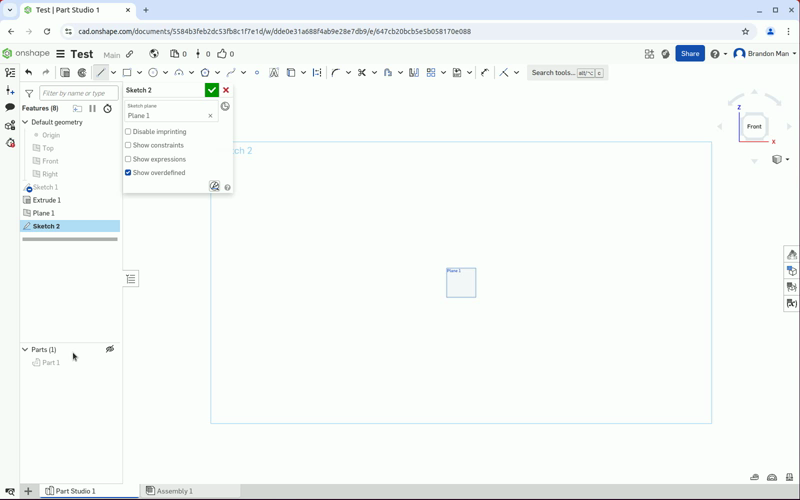
mouse_move(501, 276)
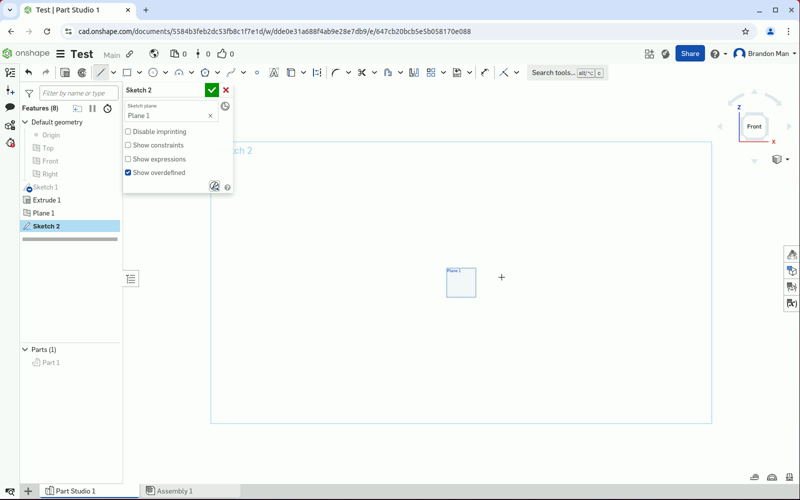
click(501, 276)
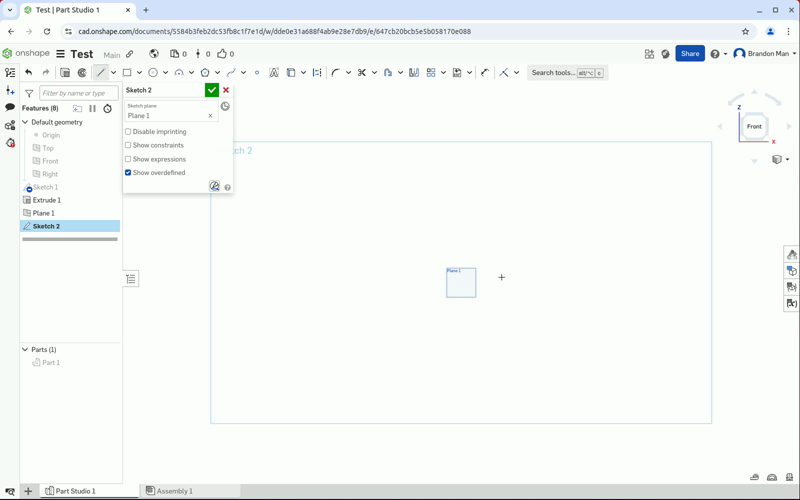
key_up(shift)
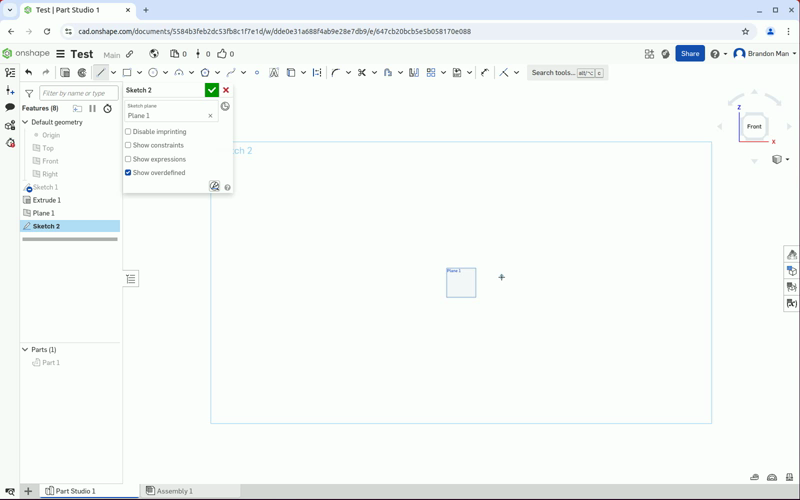
key_down(shift)
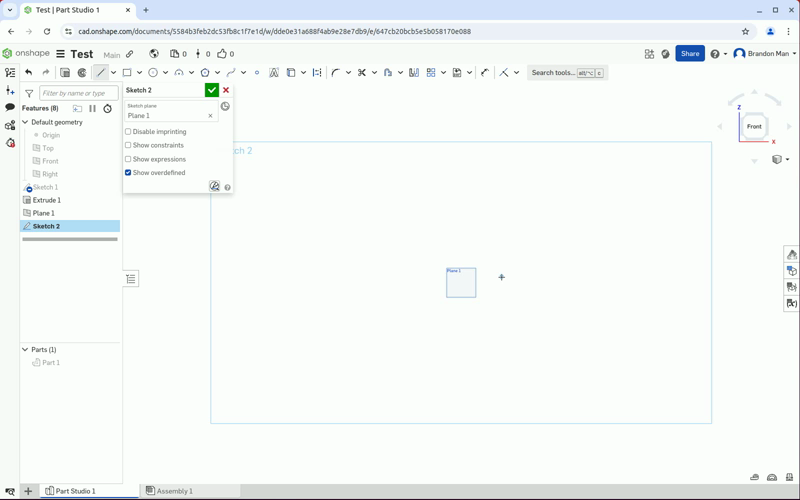
mouse_move(531, 276)
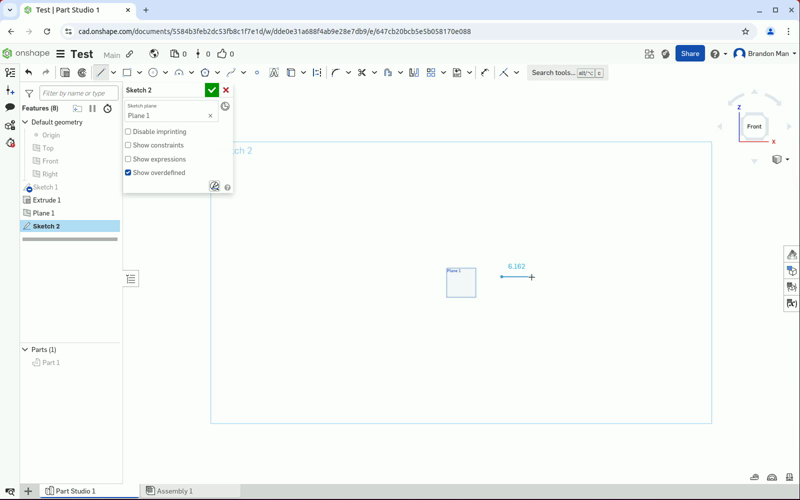
mouse_move(533, 276)
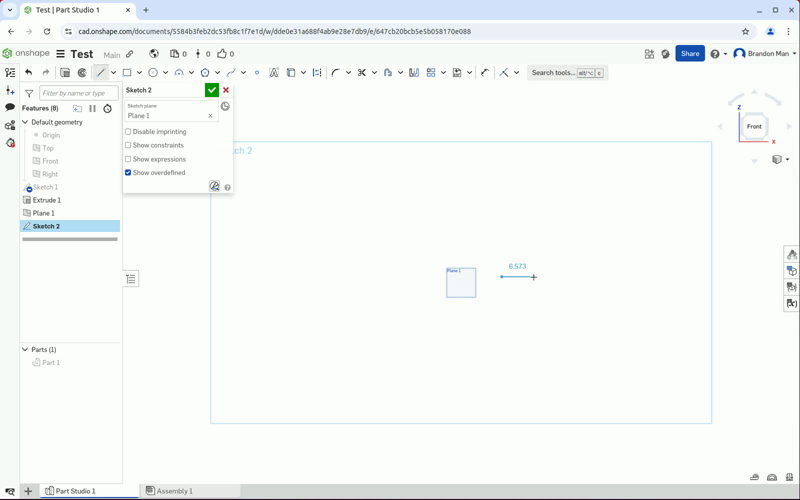
click(533, 276)
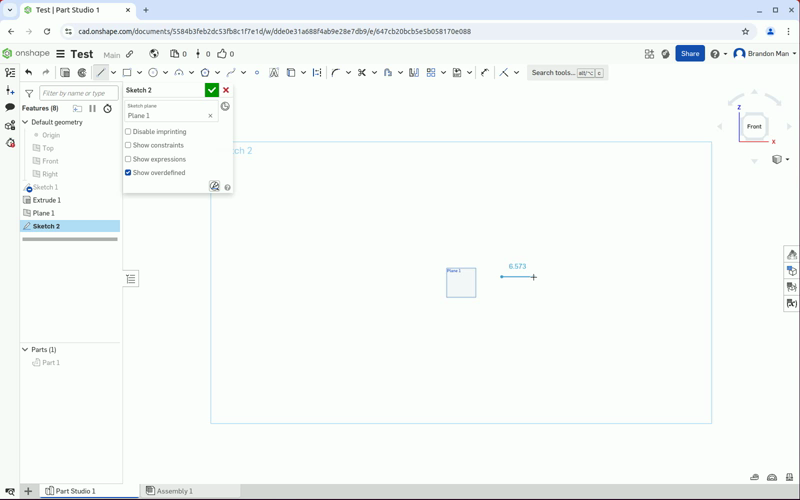
key_up(shift)
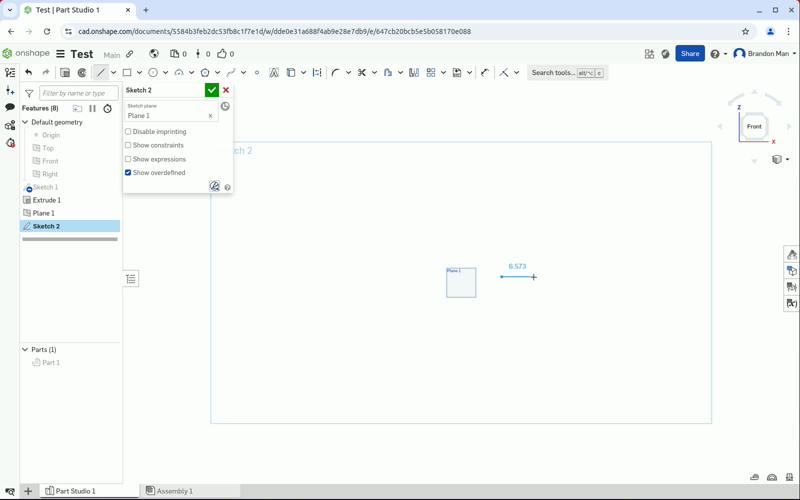
key_down(shift)
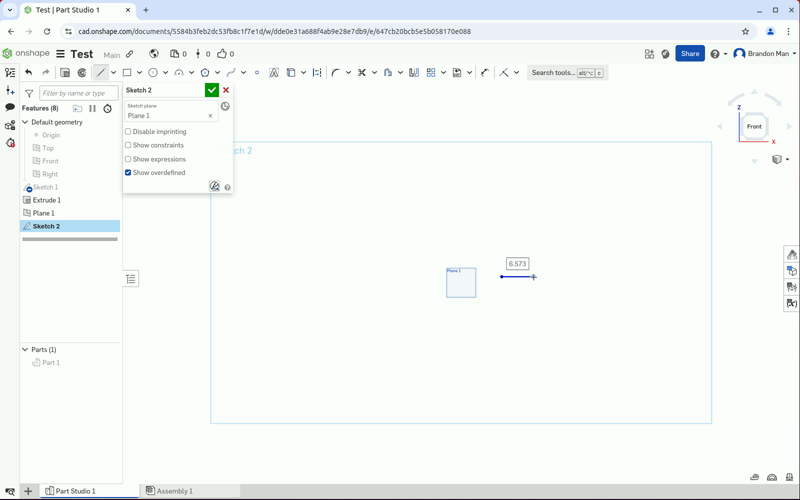
mouse_move(533, 187)
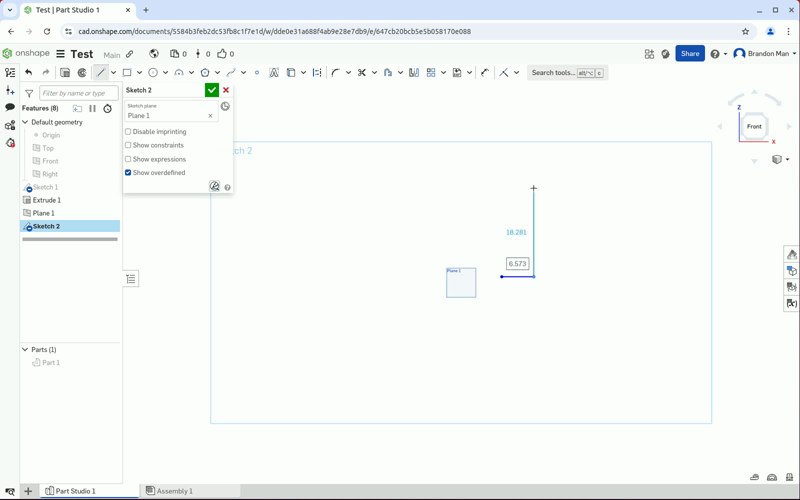
click(533, 187)
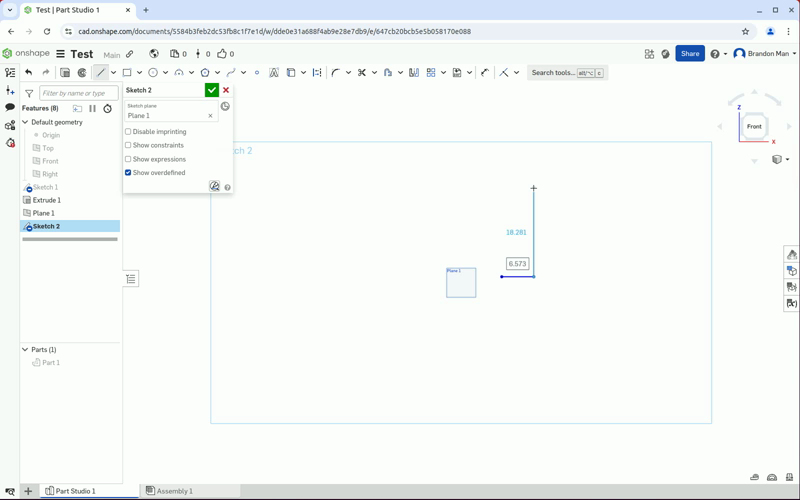
key_up(shift)
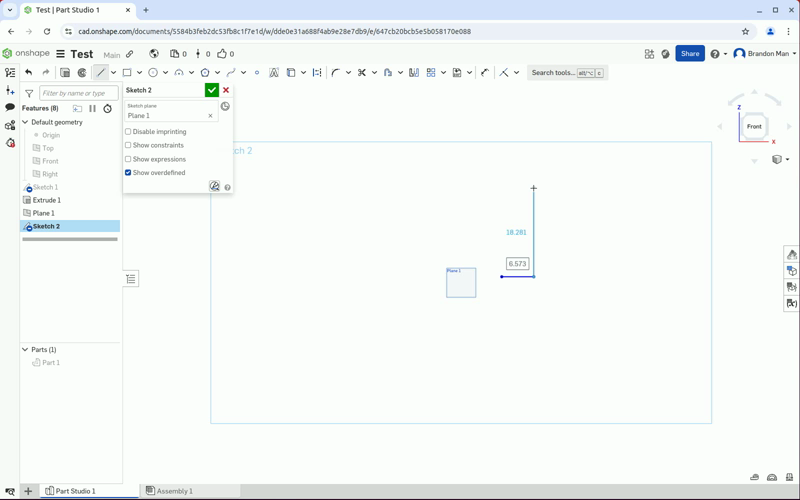
key_down(shift)
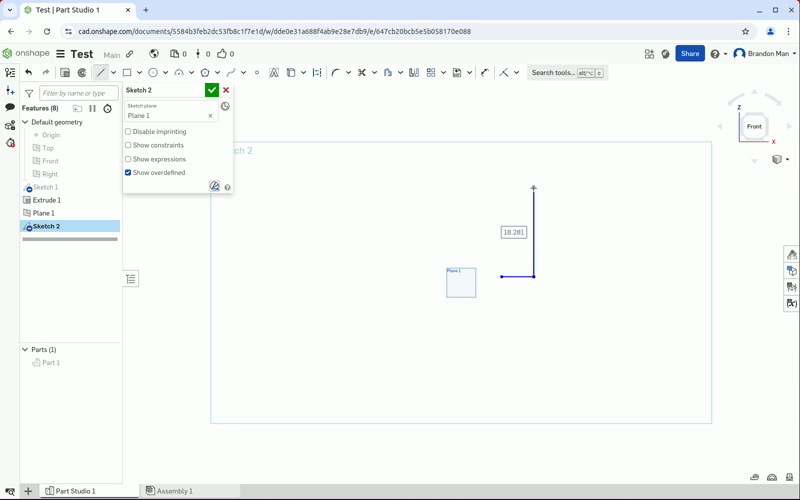
mouse_move(563, 187)
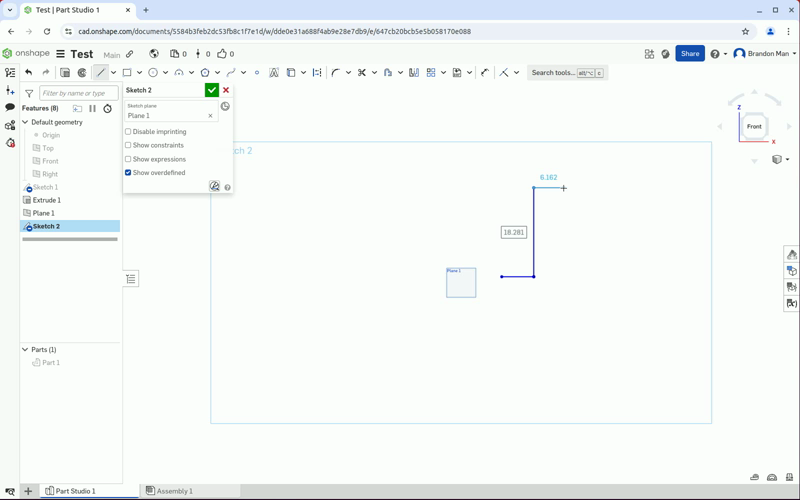
mouse_move(501, 187)
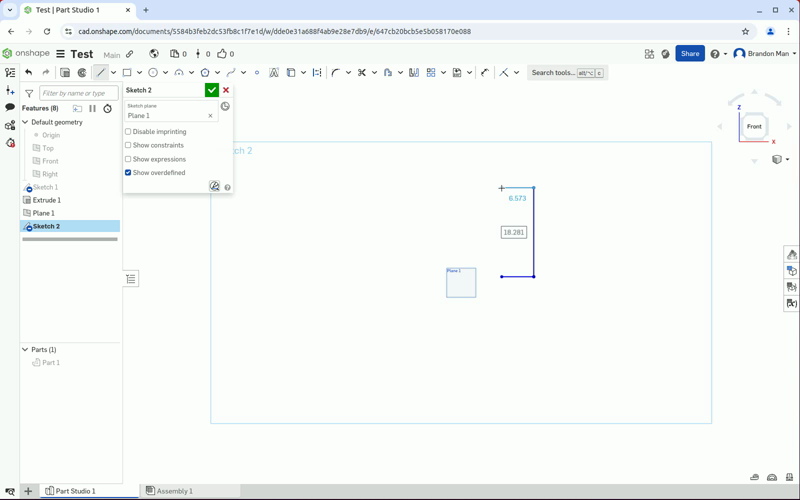
click(501, 187)
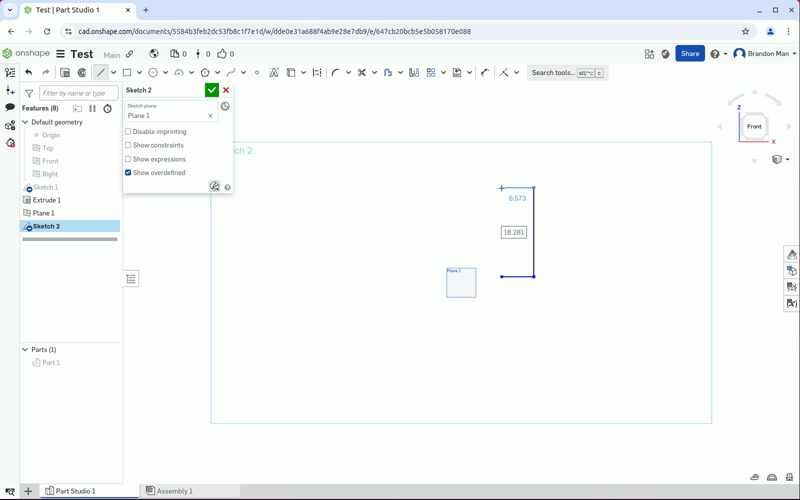
key_up(shift)
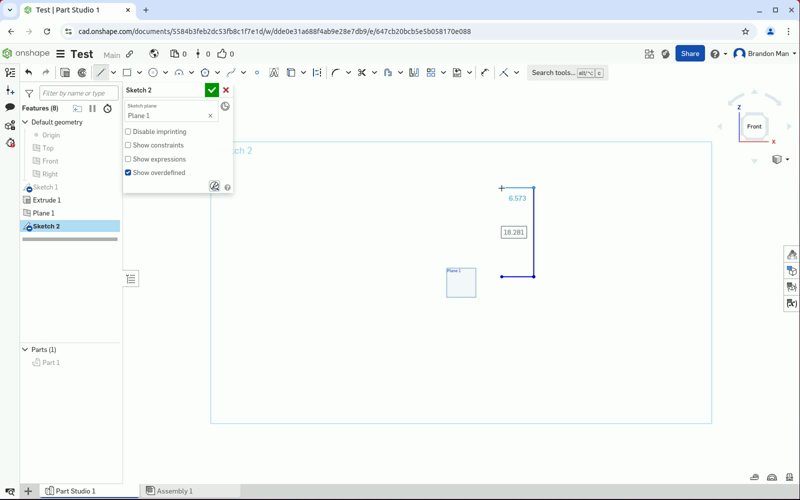
key_down(shift)
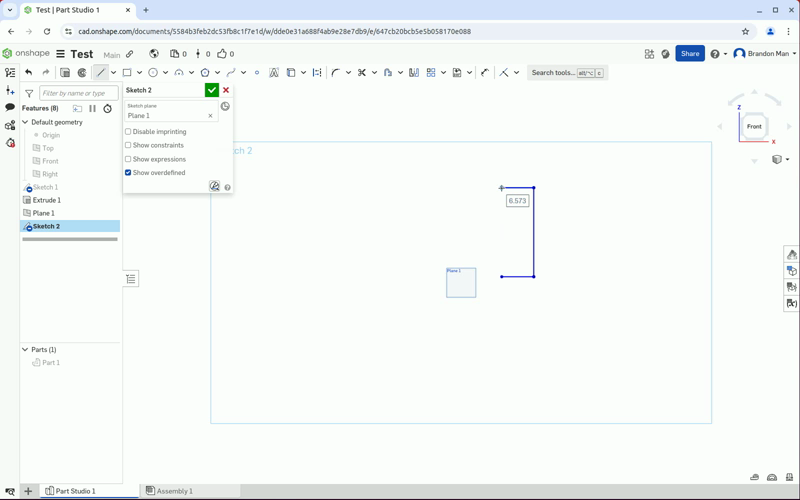
mouse_move(501, 276)
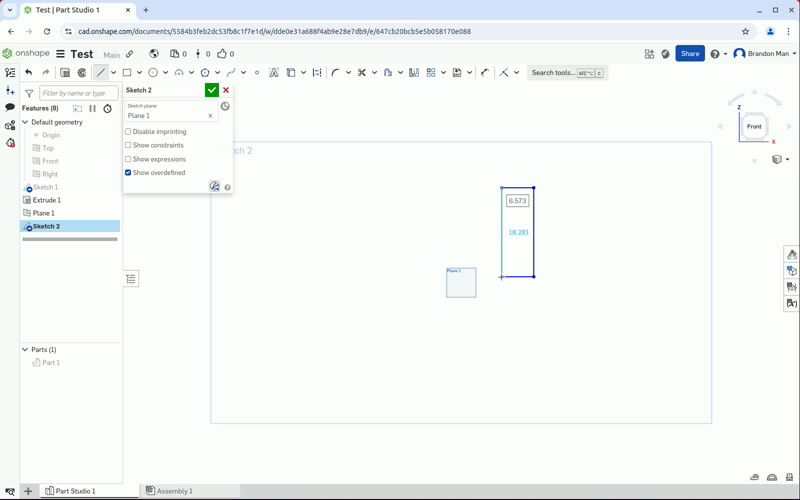
key_up(shift)
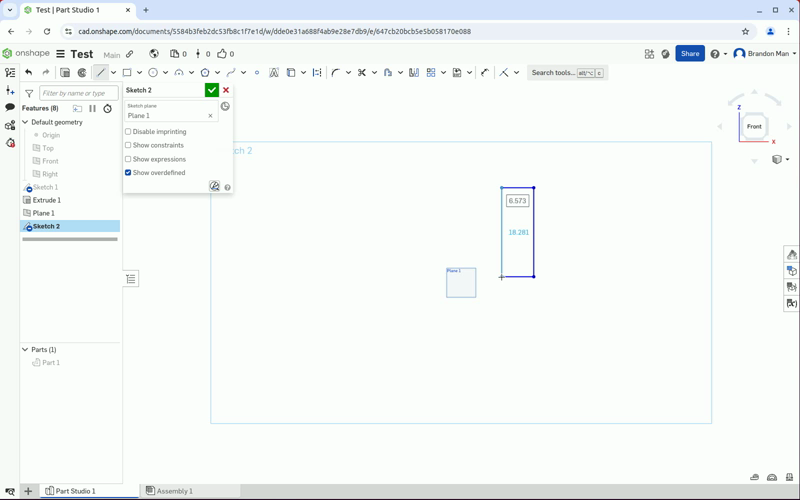
click(501, 276)
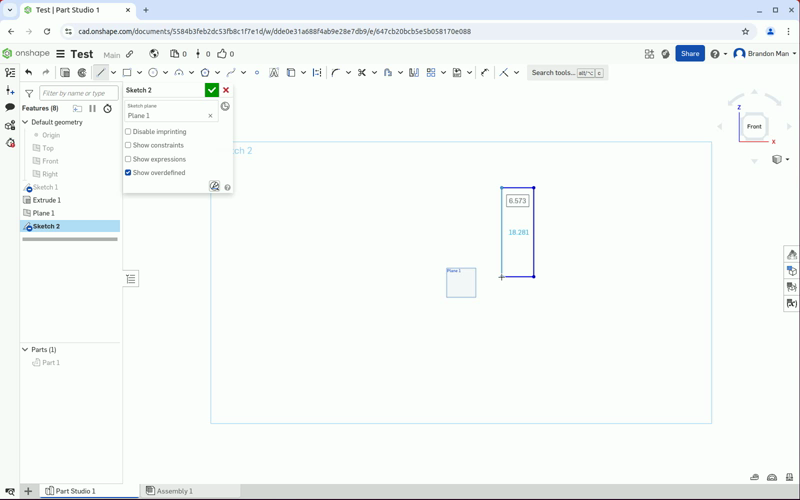
key(esc)
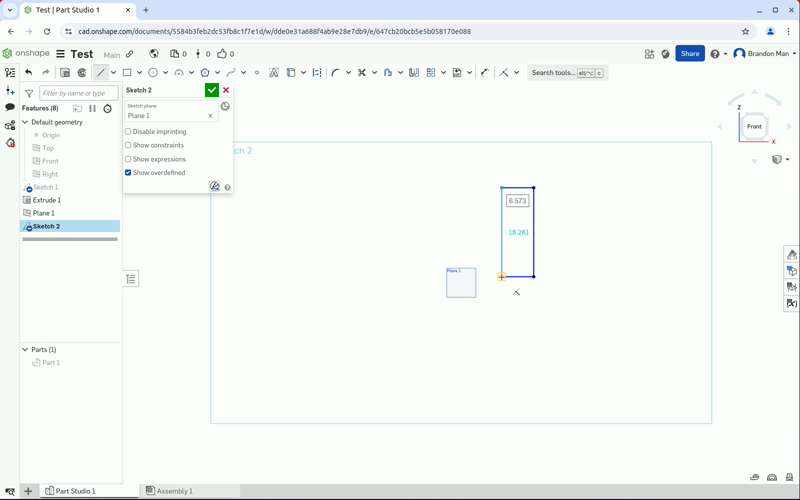
mouse_move(517, 213)
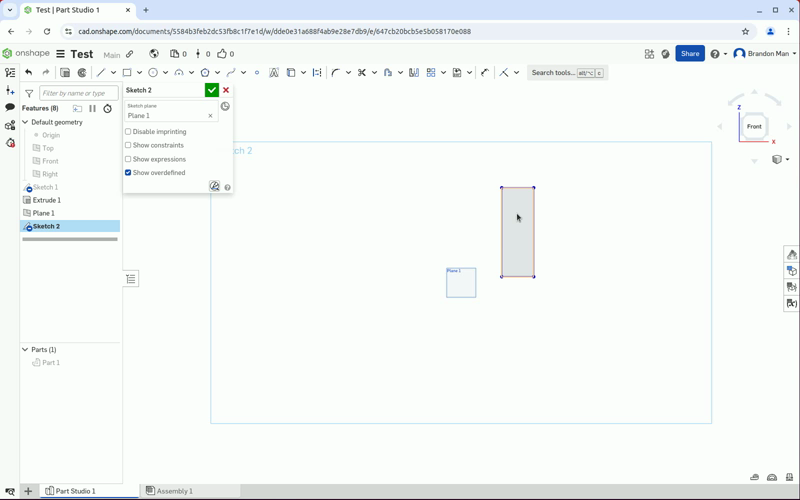
click(517, 213)
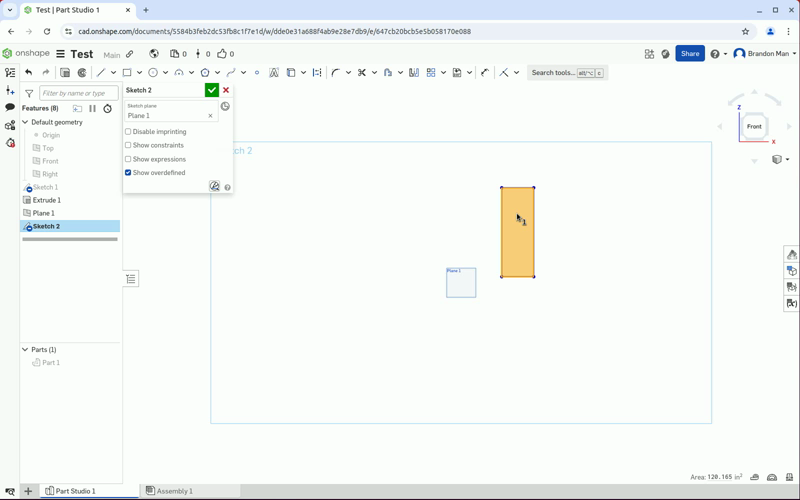
mouse_move(73, 352)
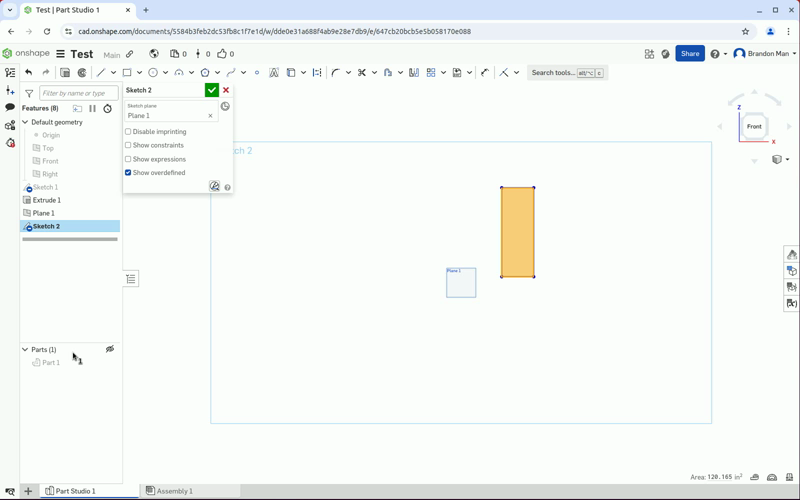
key(shift+y)
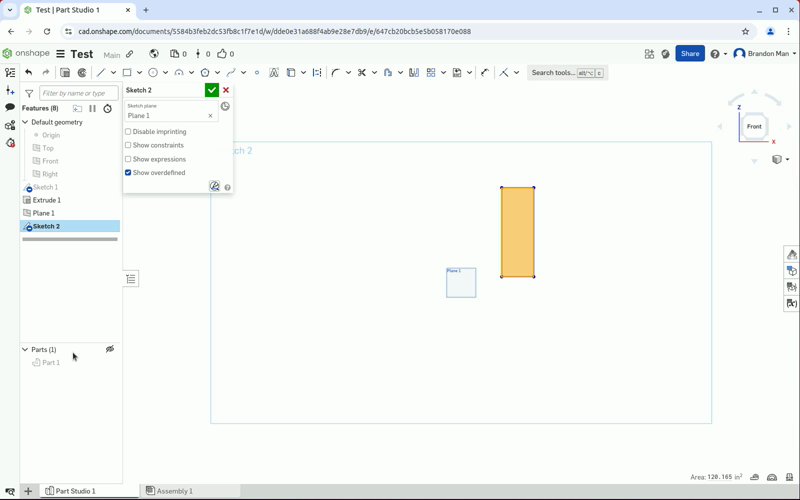
key(shift+e)
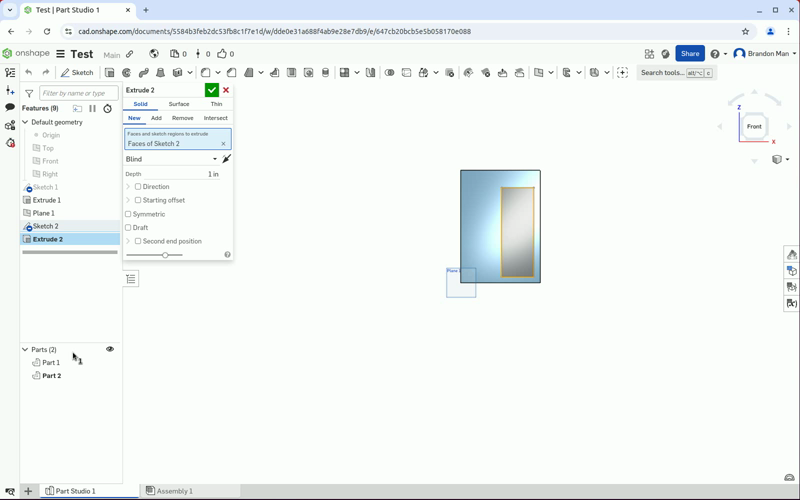
mouse_move(143, 106)
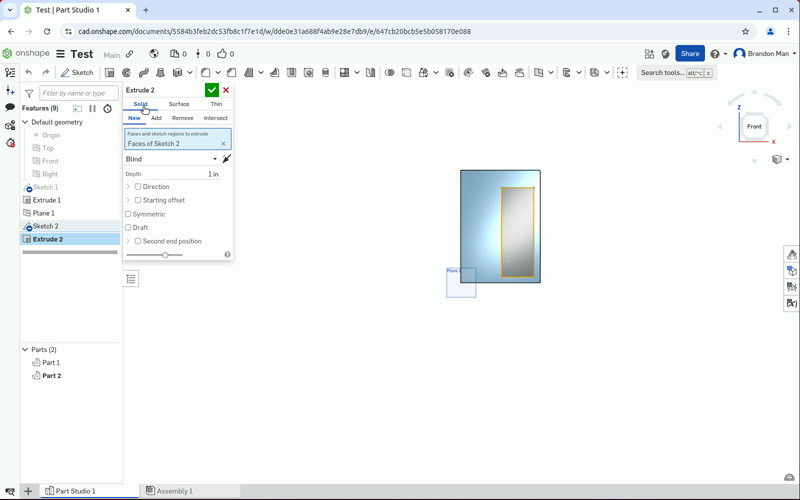
click(143, 106)
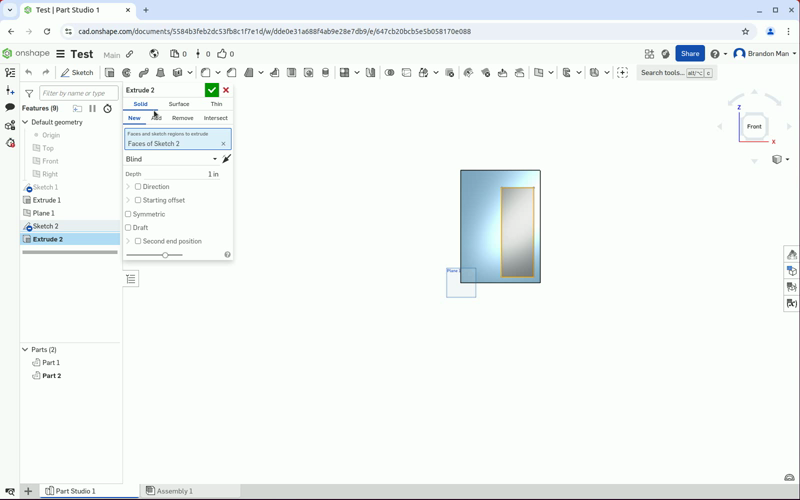
mouse_move(186, 120)
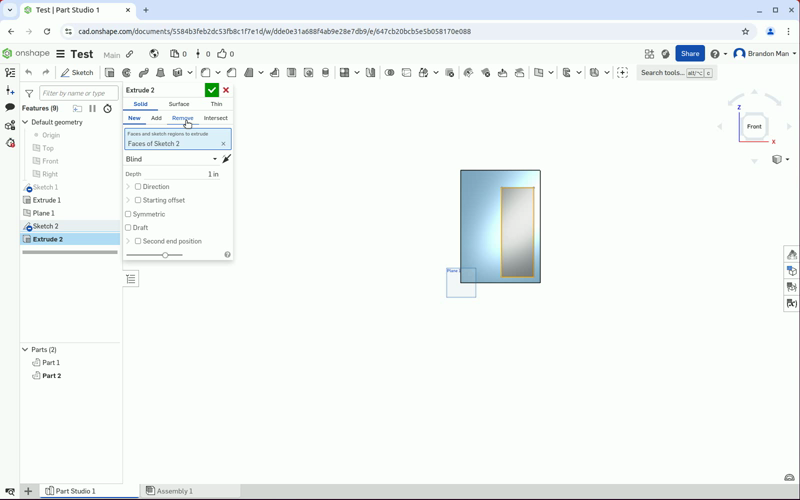
click(186, 120)
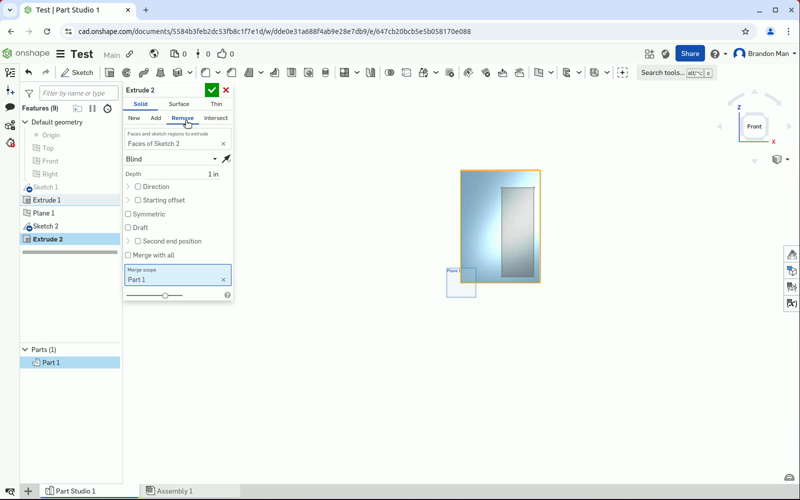
key(tab, 4)
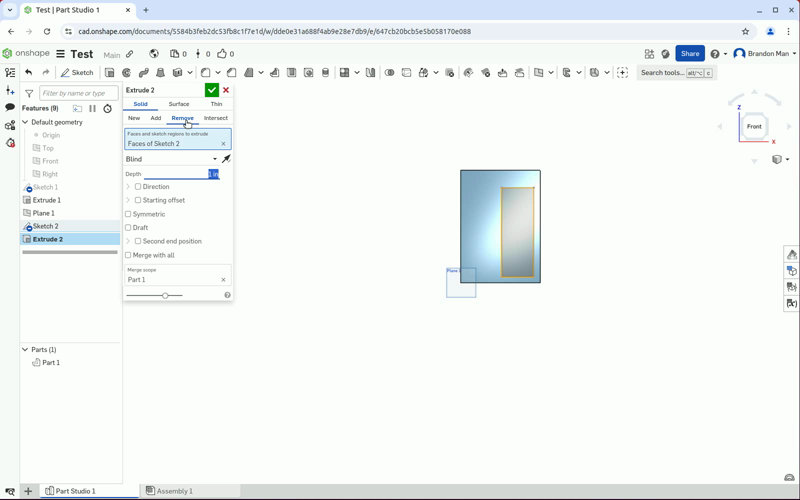
text(15.646)
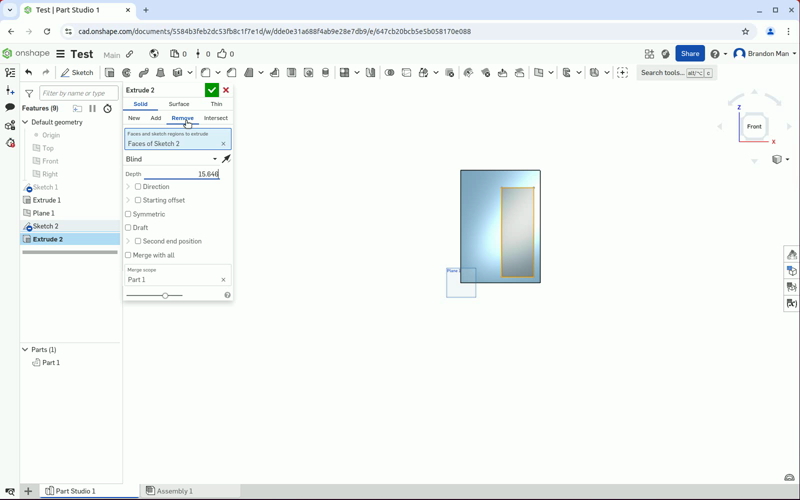
key(tab, 6)
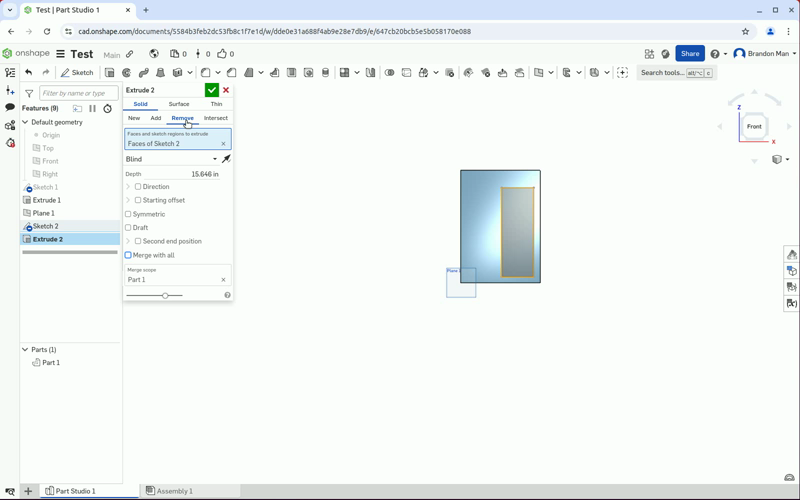
key(space)
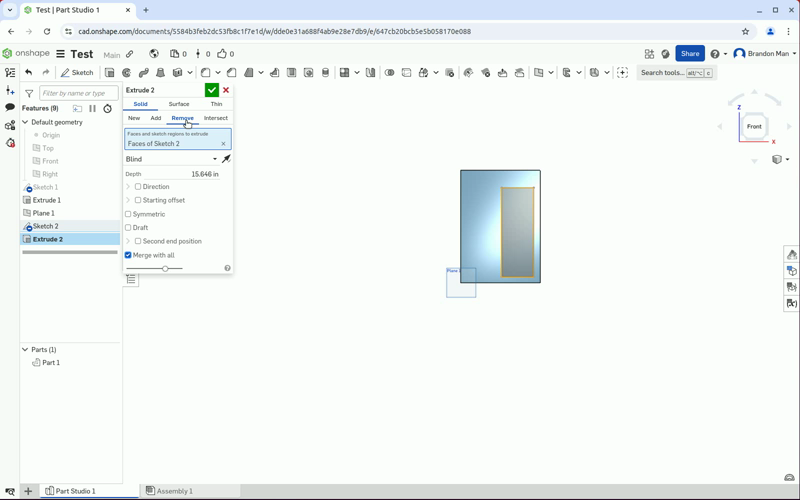
key(enter)
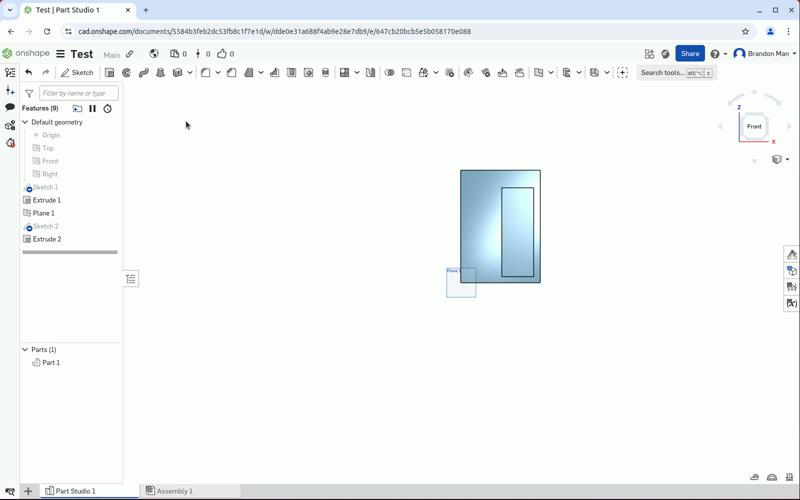
key(shift+h)
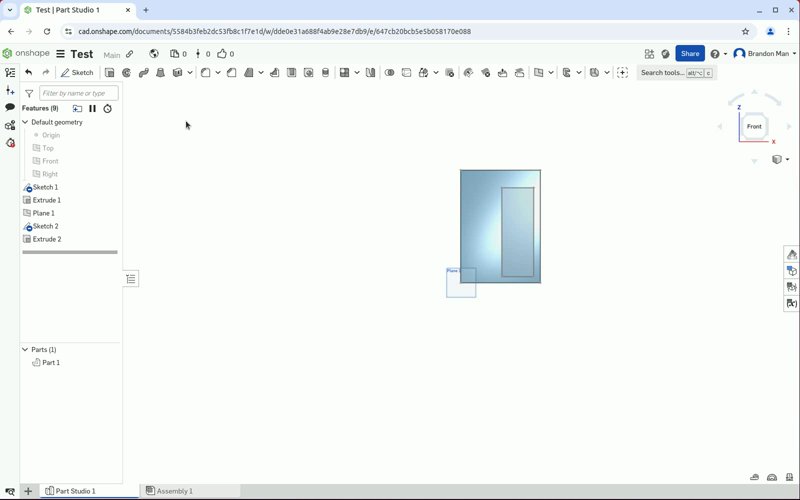
key(shift+h)
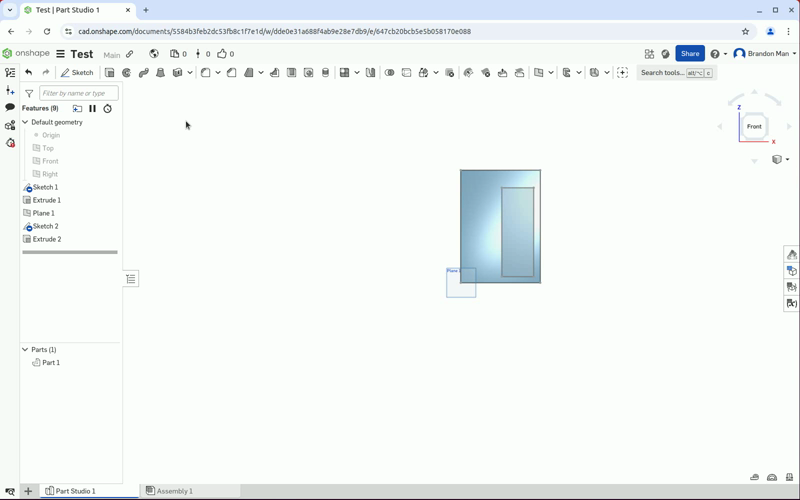
key(shift+7)
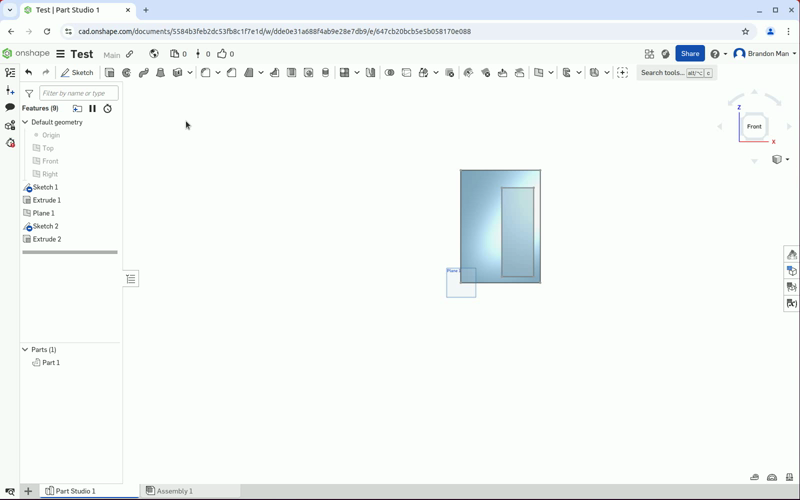
key(left, 2)
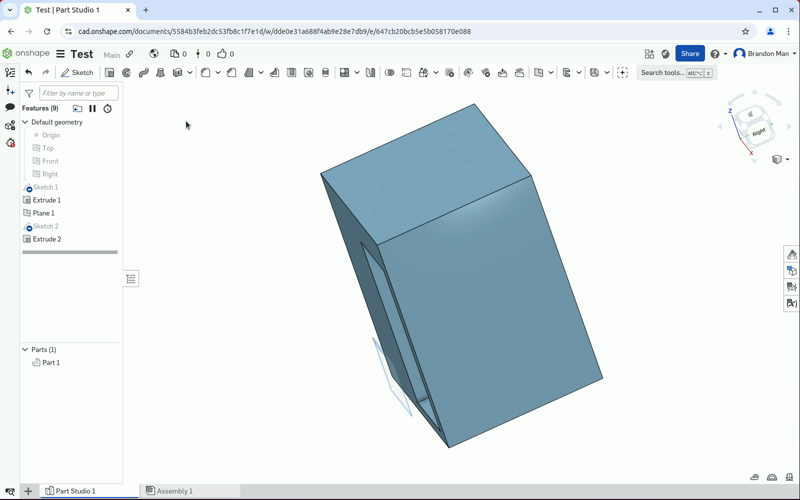
key(down, 2)
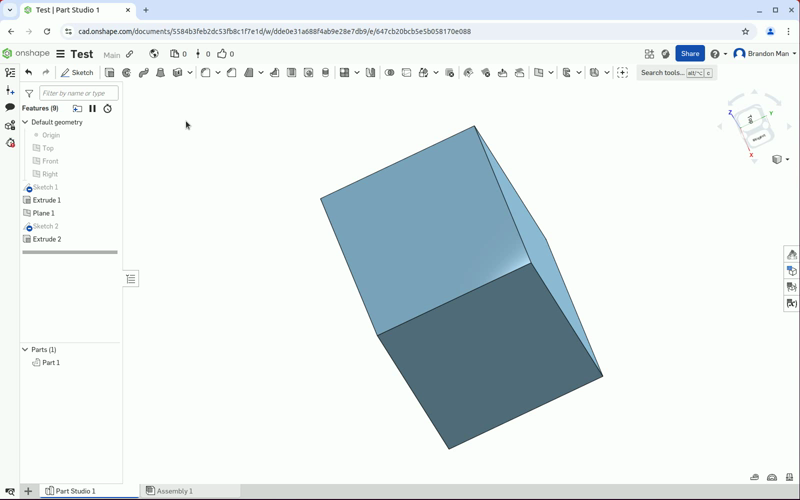
key(up, 2)
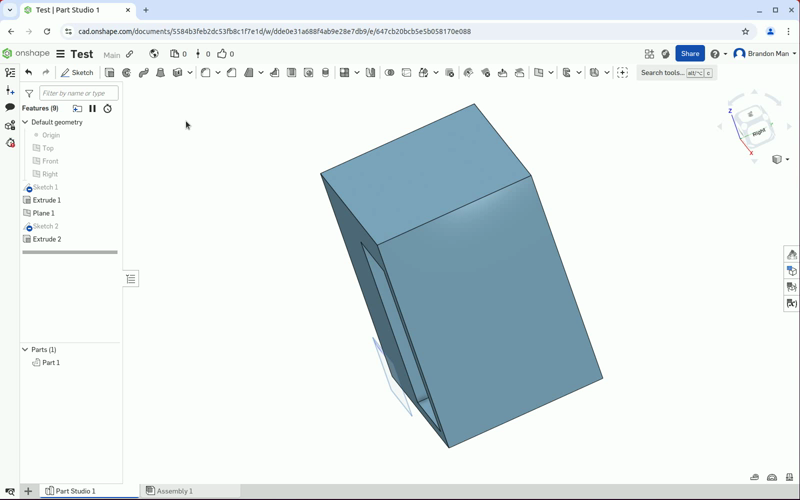
key(right, 2)
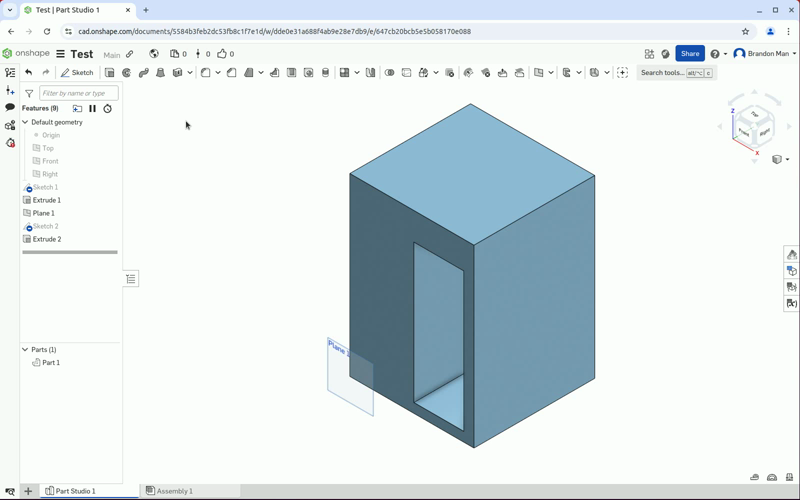
mouse_move(73, 189)
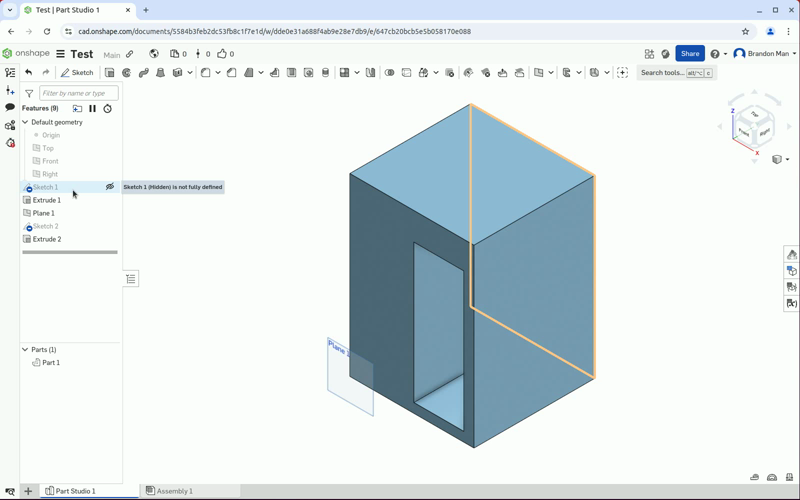
click(73, 189)